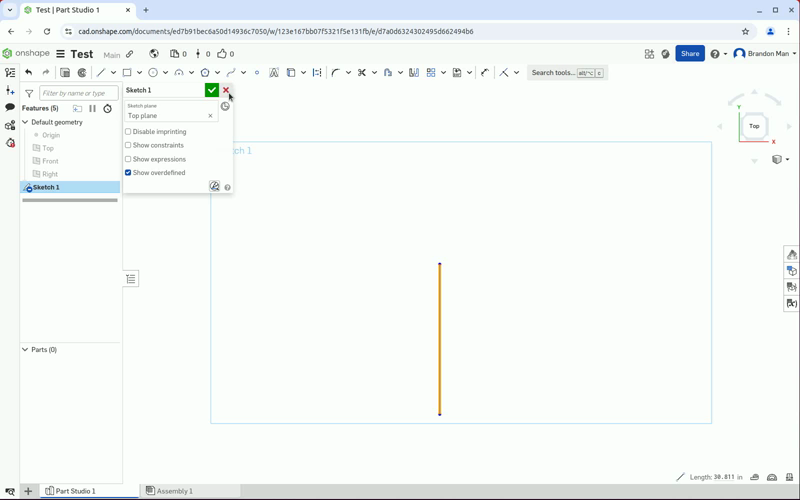
key(shift+h)
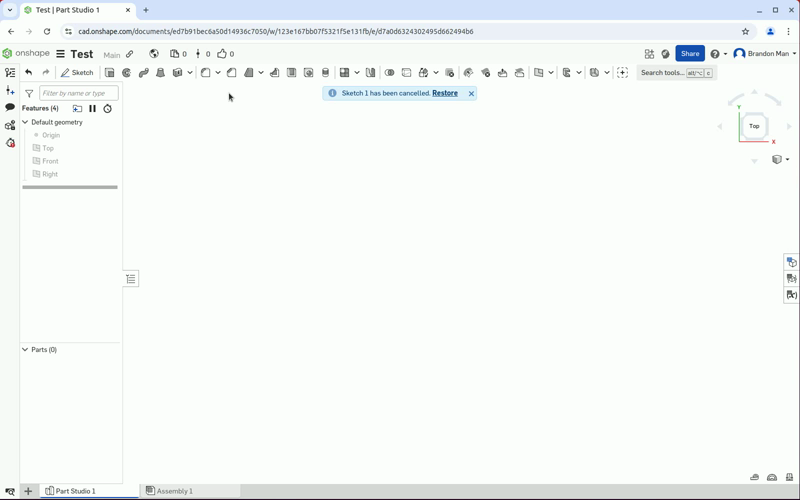
mouse_move(73, 352)
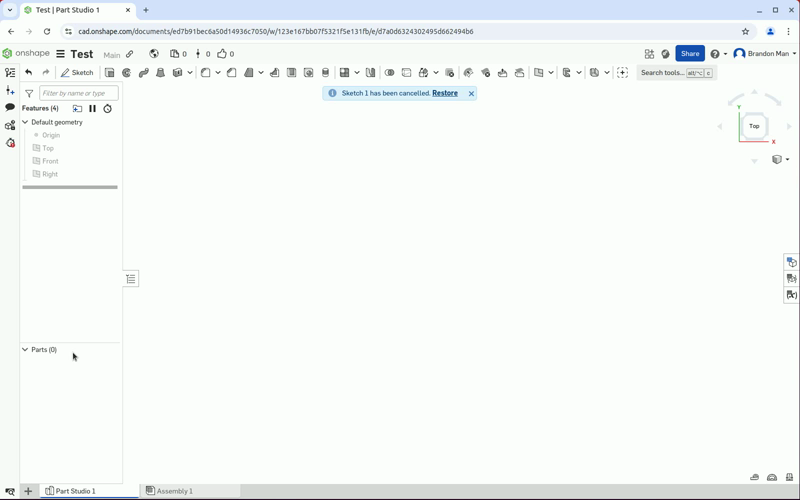
key(y)
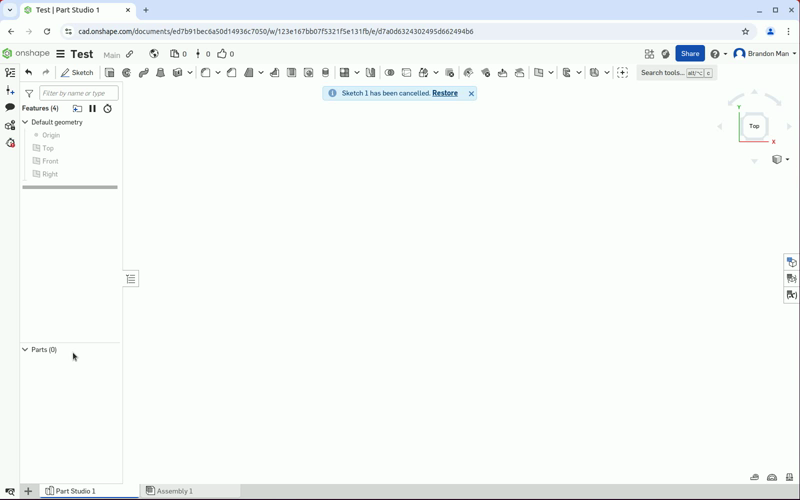
key(shift+p)
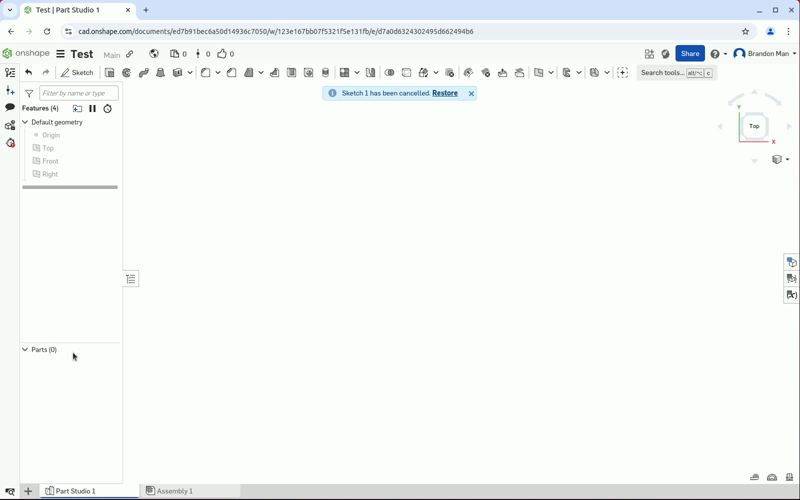
key(space)
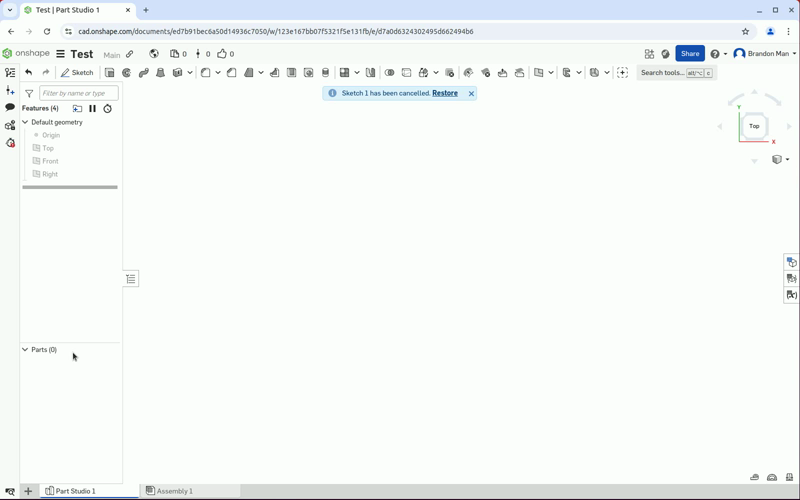
key_down(shift)
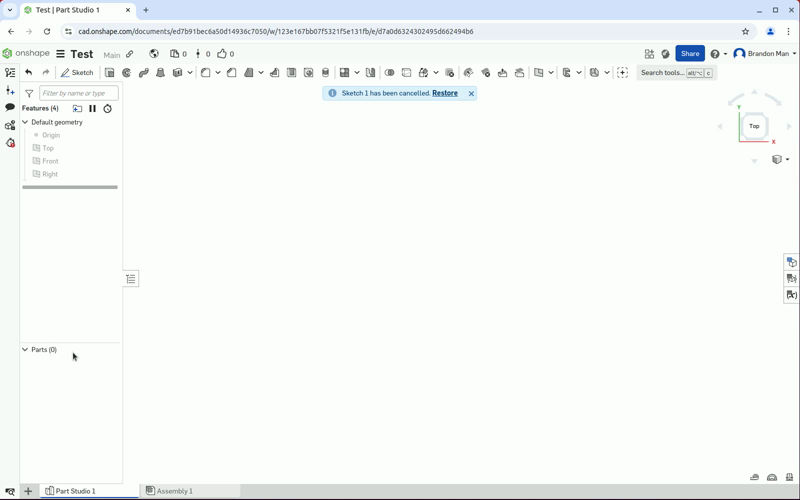
key(up)
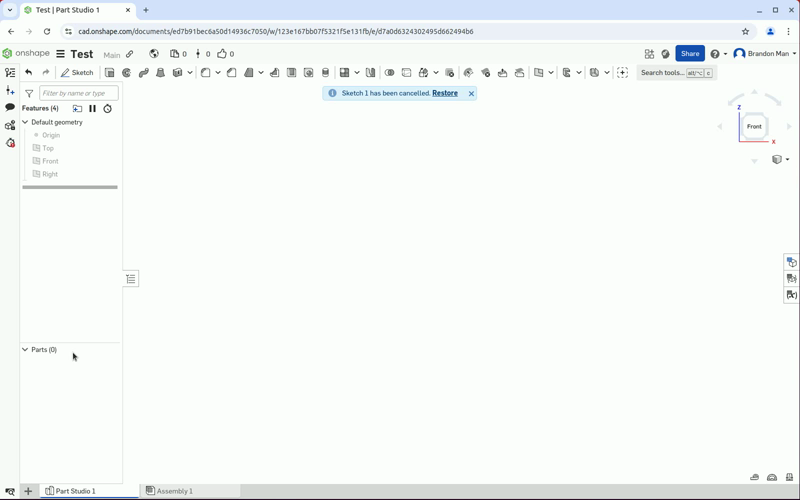
key_up(shift)
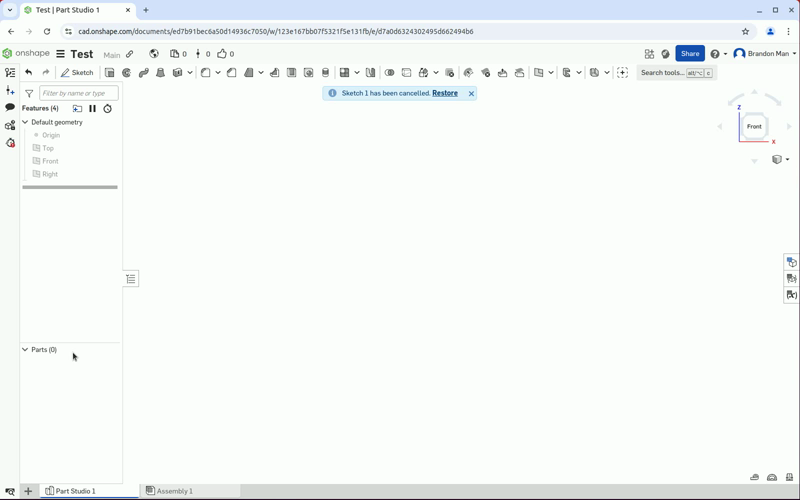
mouse_move(73, 352)
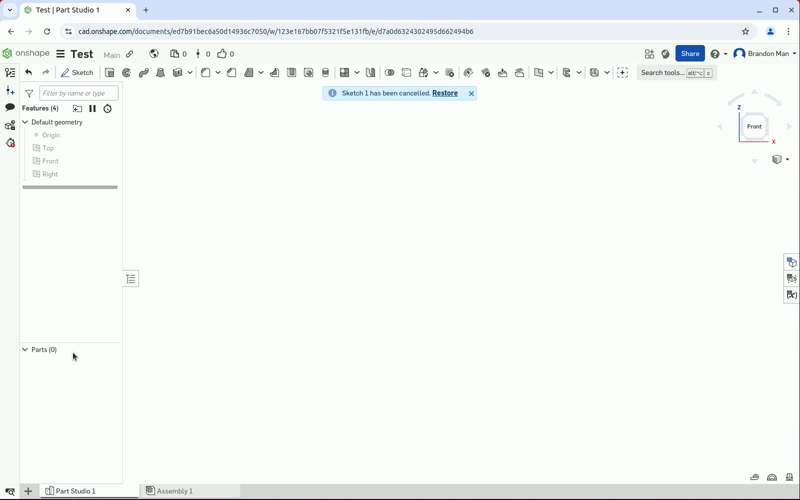
key(shift+y)
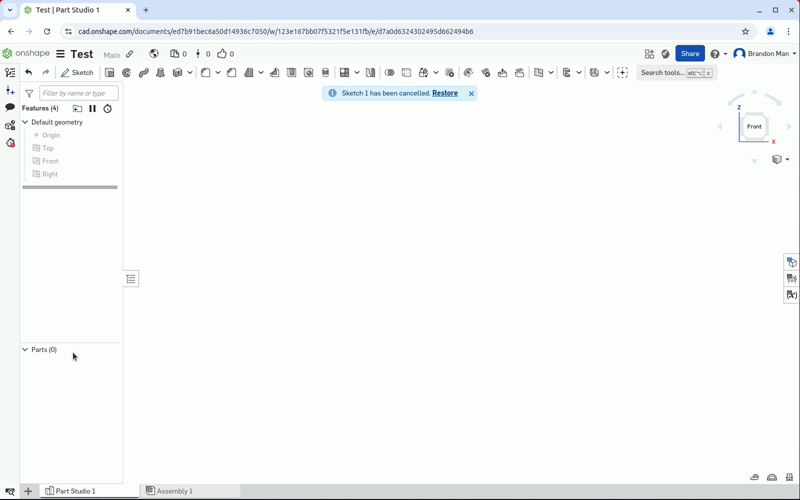
key(shift+s)
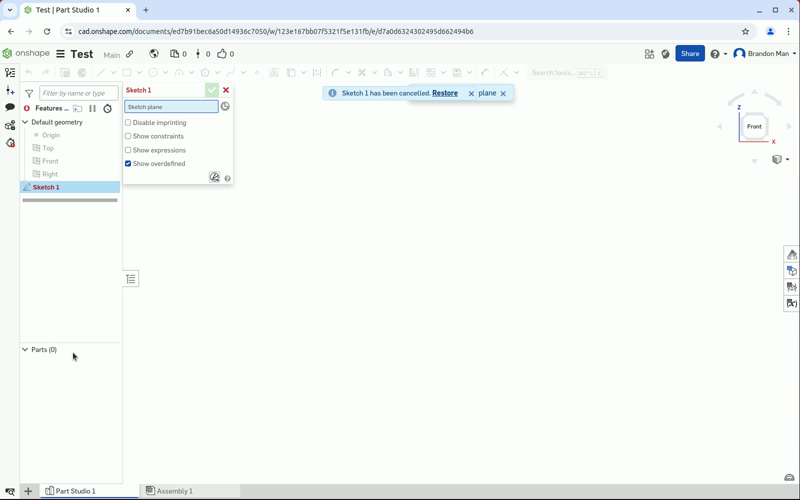
mouse_move(73, 163)
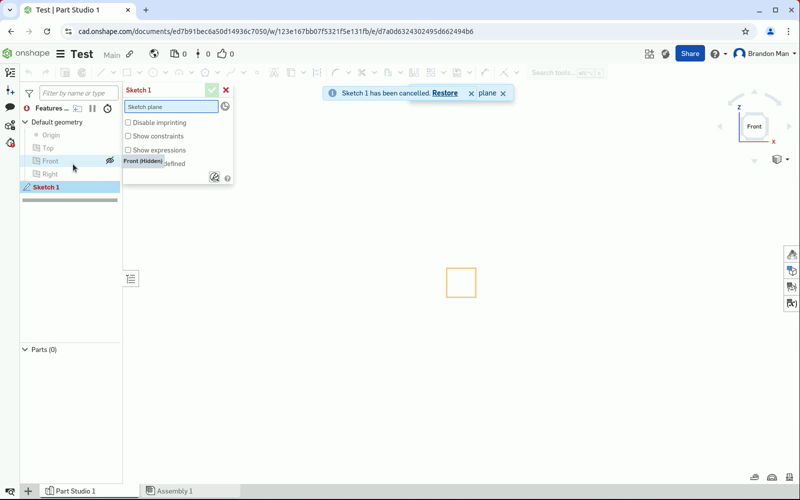
click(73, 163)
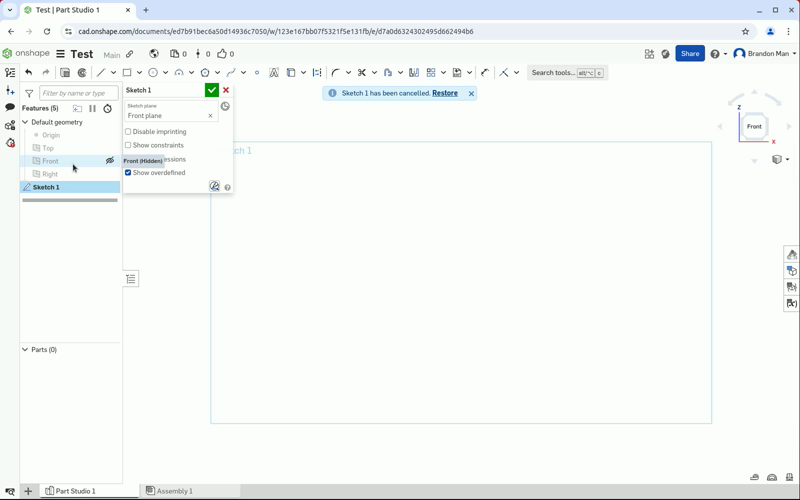
mouse_move(73, 352)
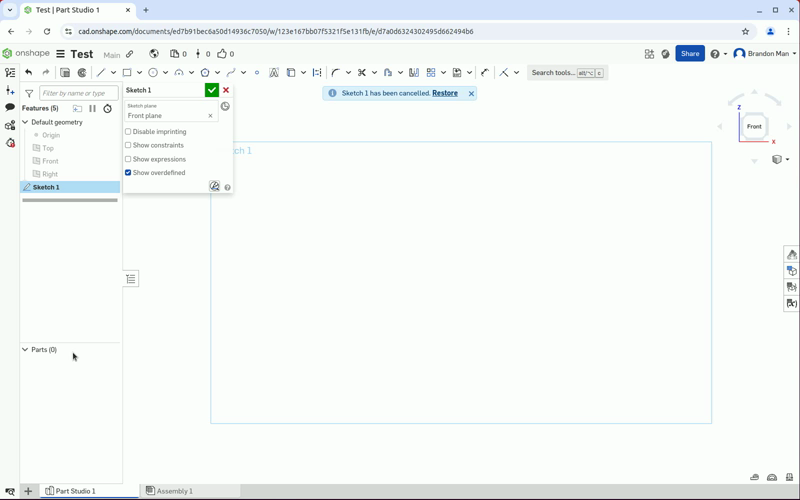
key(y)
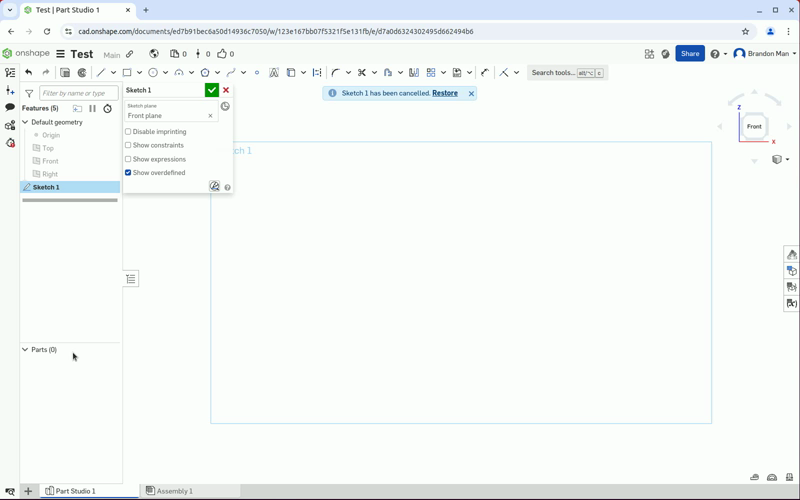
key(c)
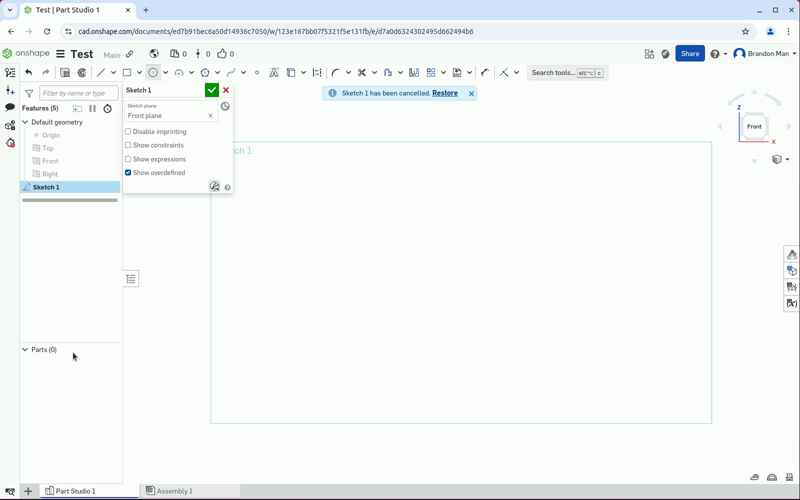
key_down(shift)
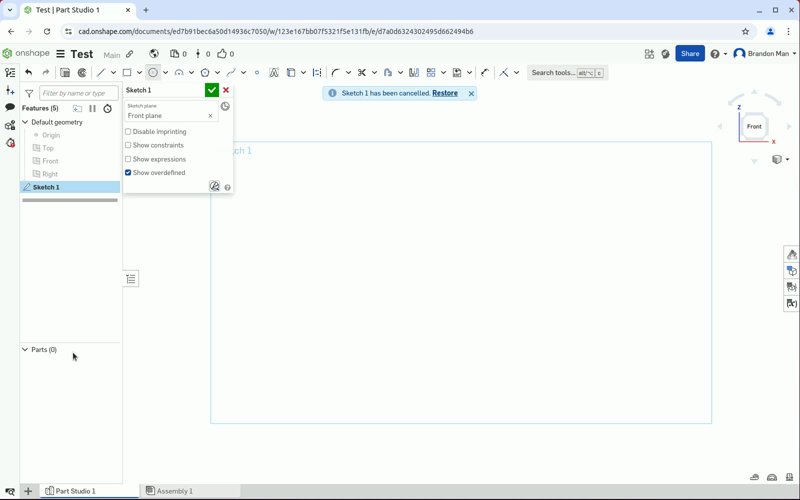
mouse_move(461, 282)
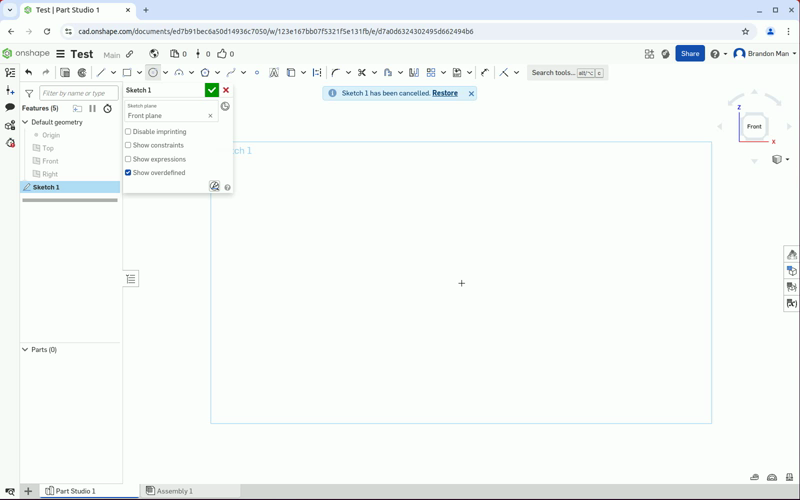
click(461, 282)
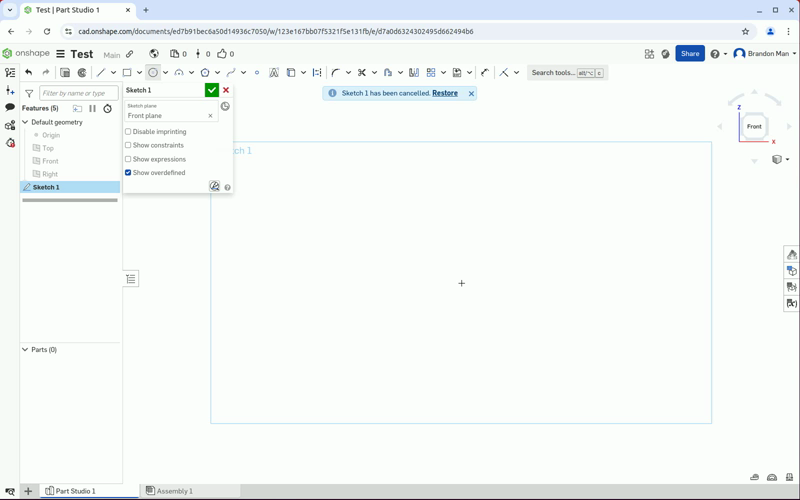
key_up(shift)
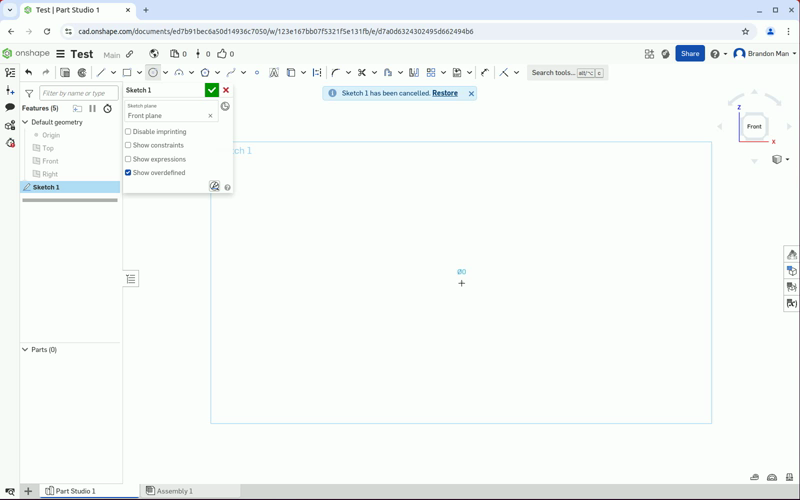
mouse_move(516, 282)
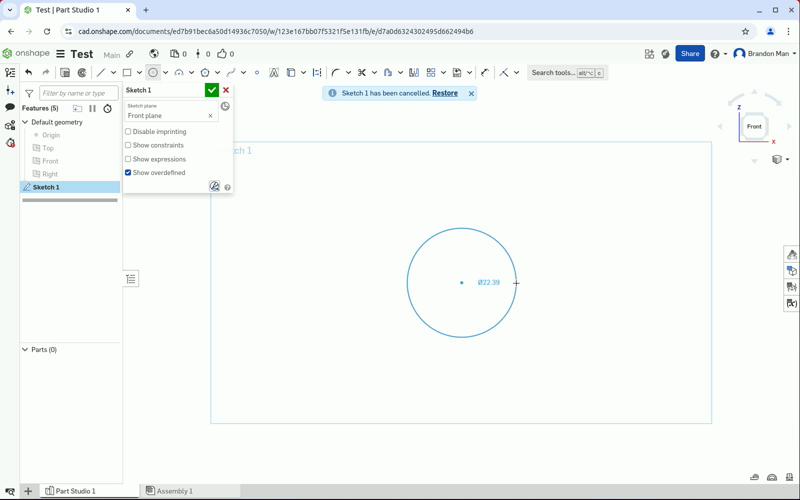
click(516, 282)
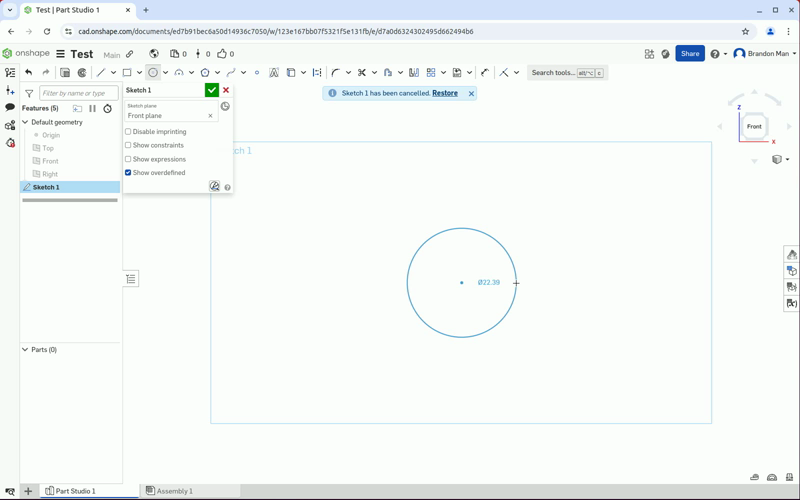
key(esc)
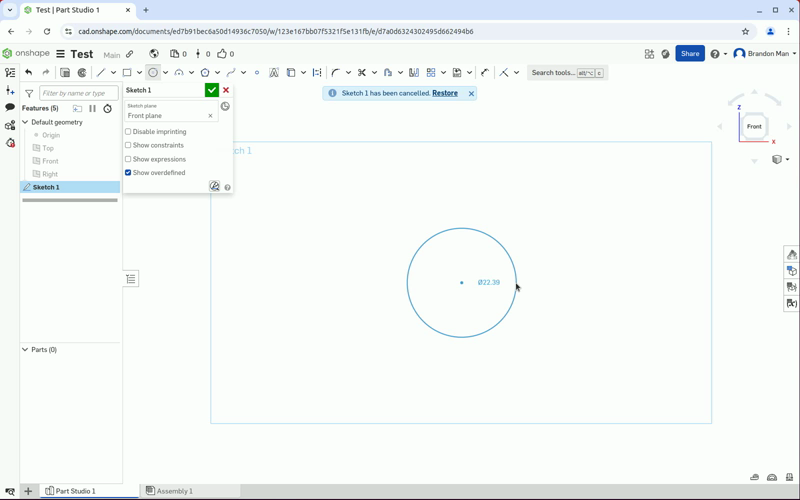
mouse_move(467, 248)
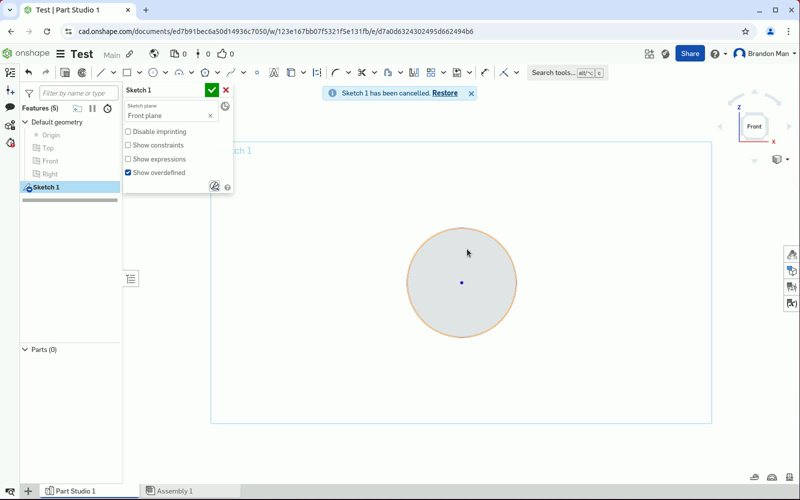
click(467, 248)
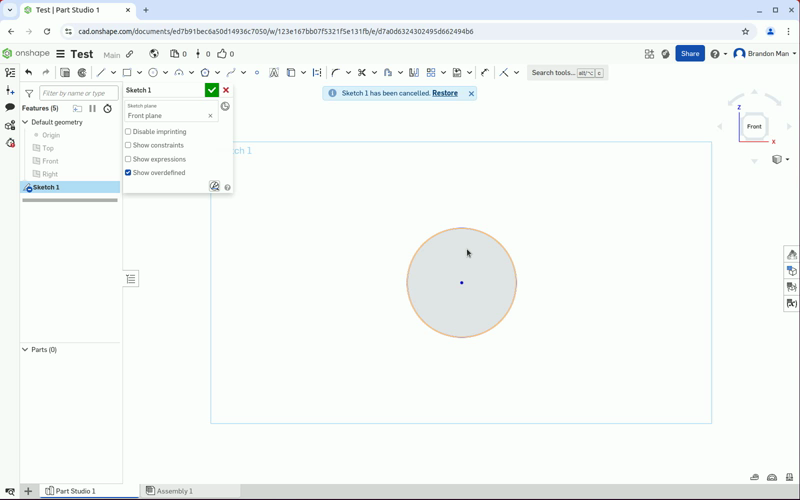
mouse_move(73, 352)
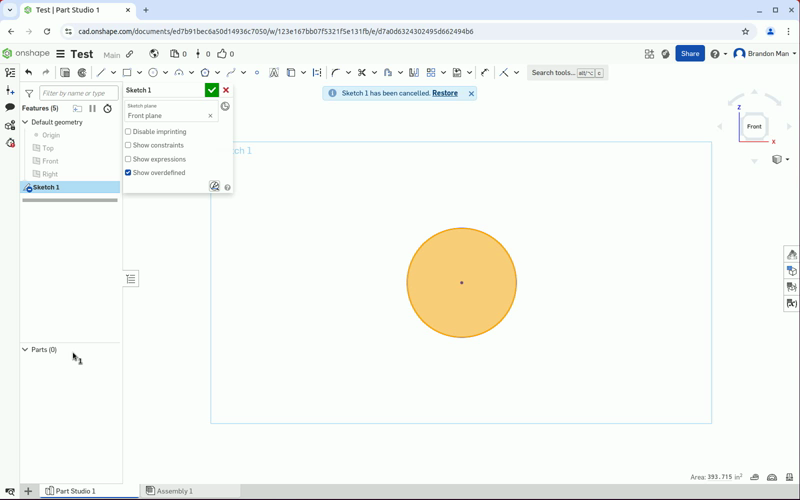
key(shift+y)
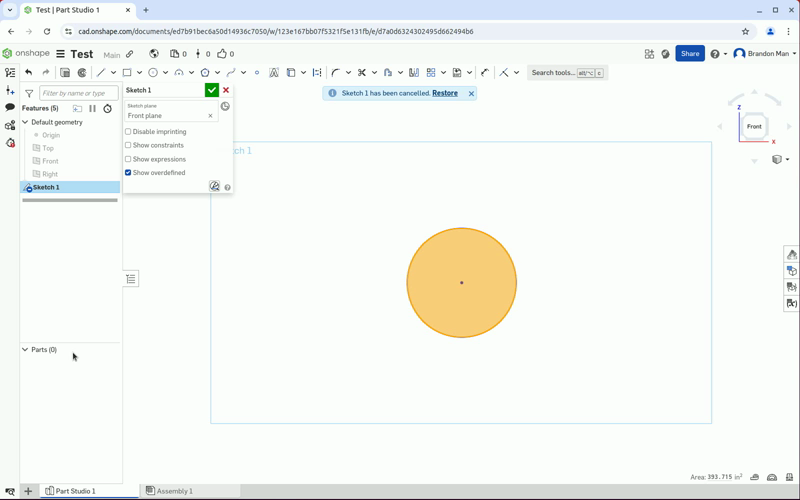
key(shift+e)
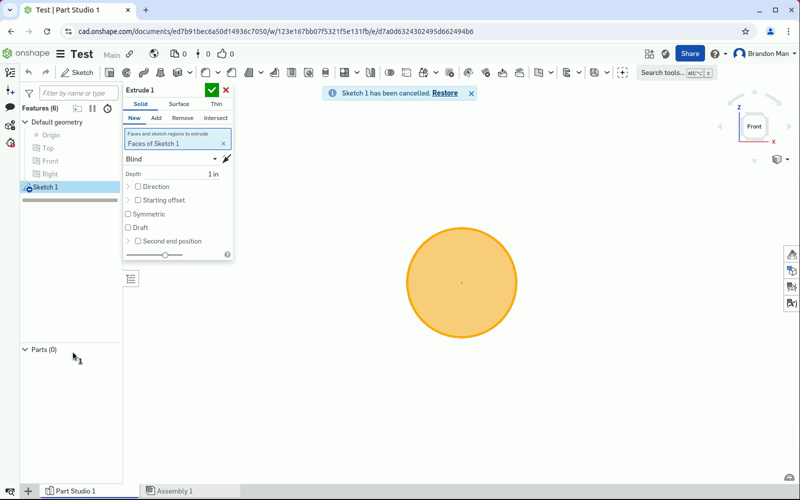
mouse_move(143, 106)
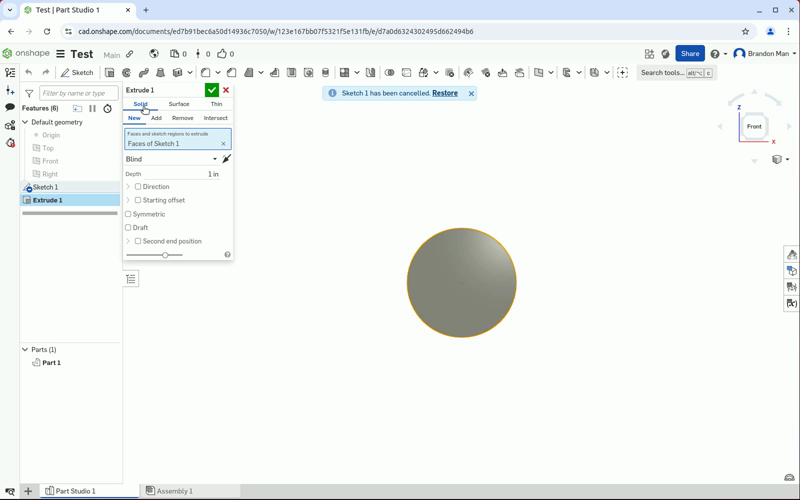
click(143, 106)
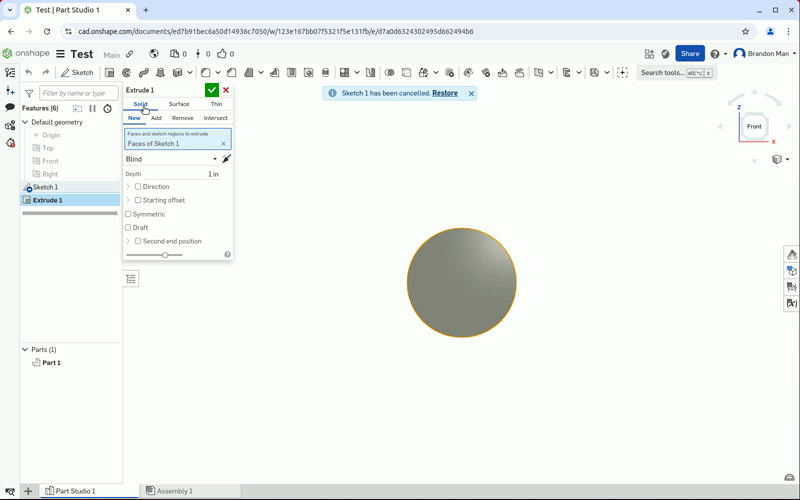
mouse_move(137, 120)
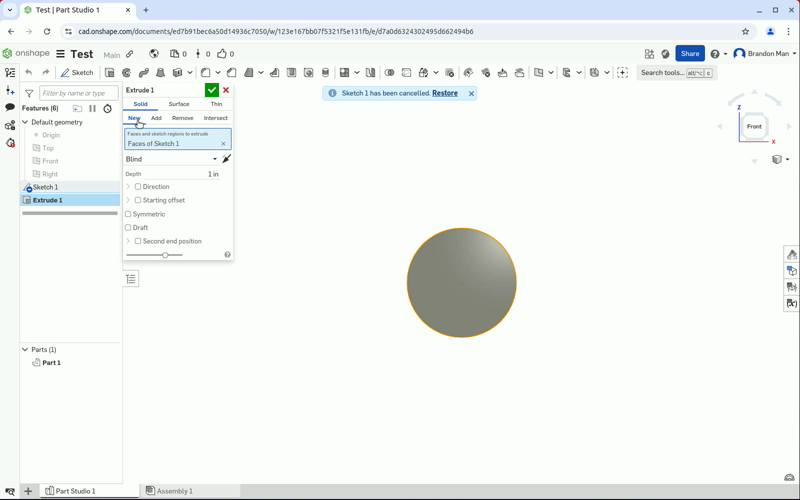
click(137, 120)
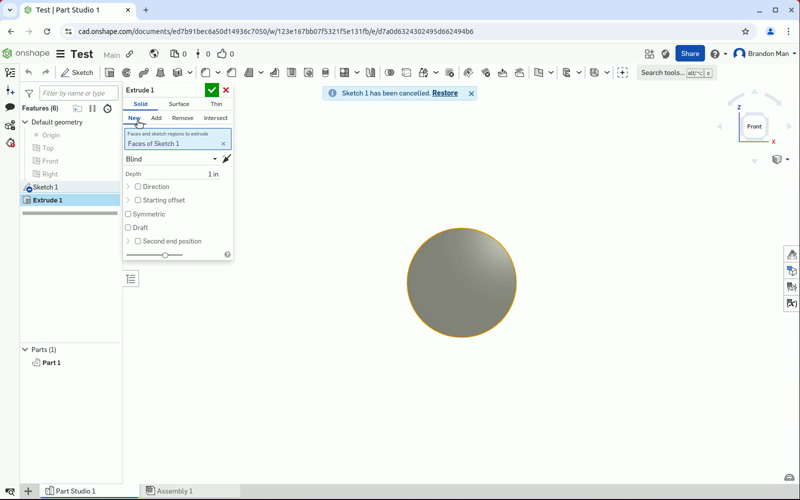
key(tab, 4)
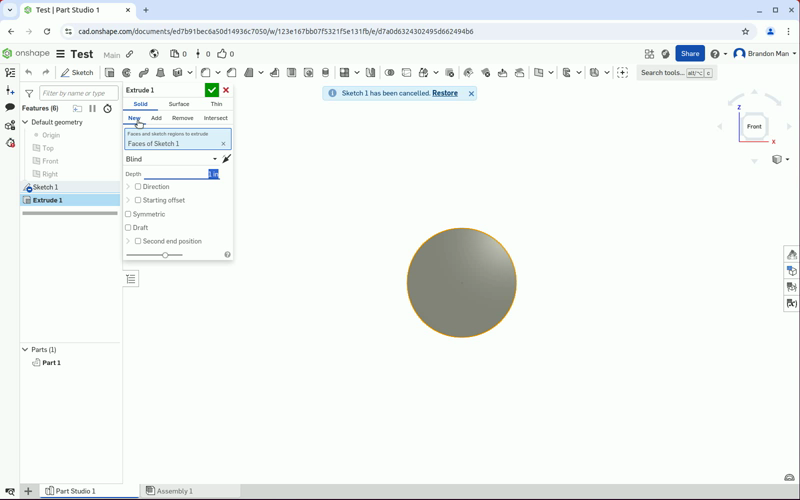
text(7.703)
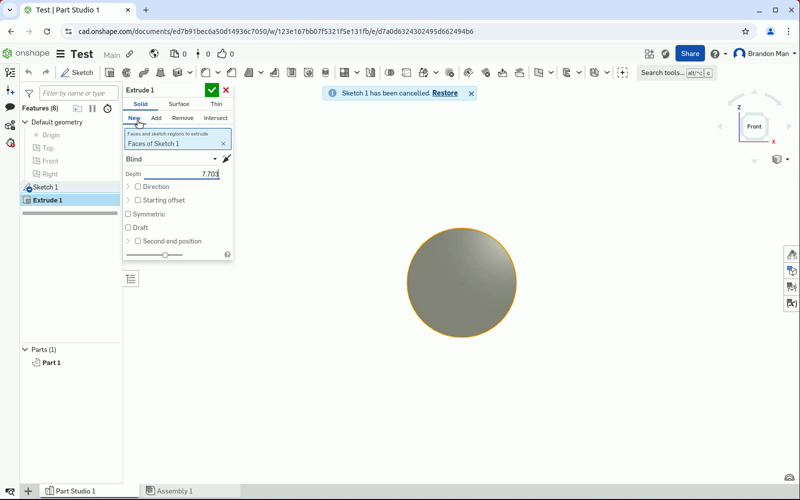
key(enter)
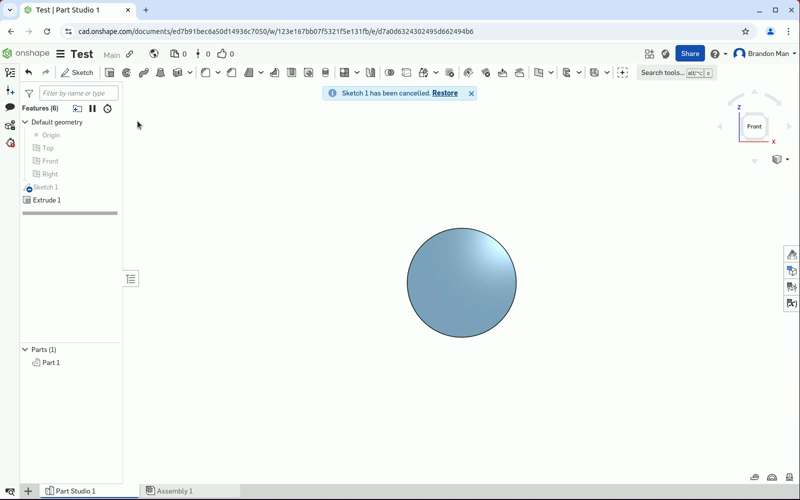
key(shift+h)
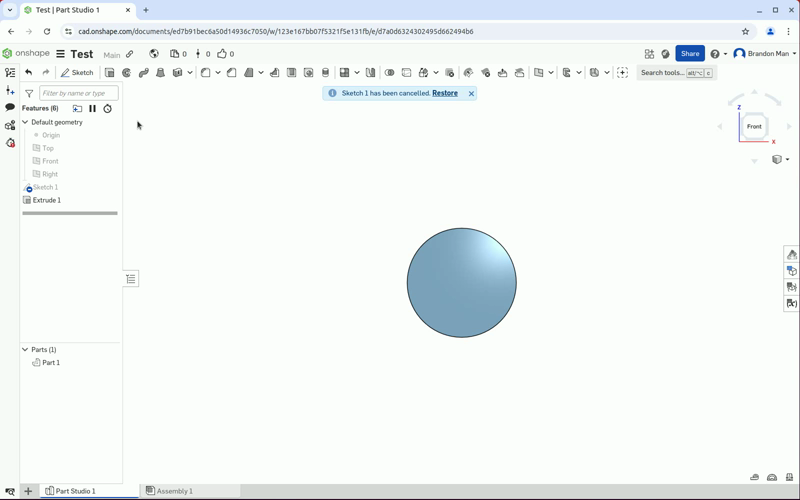
key(shift+h)
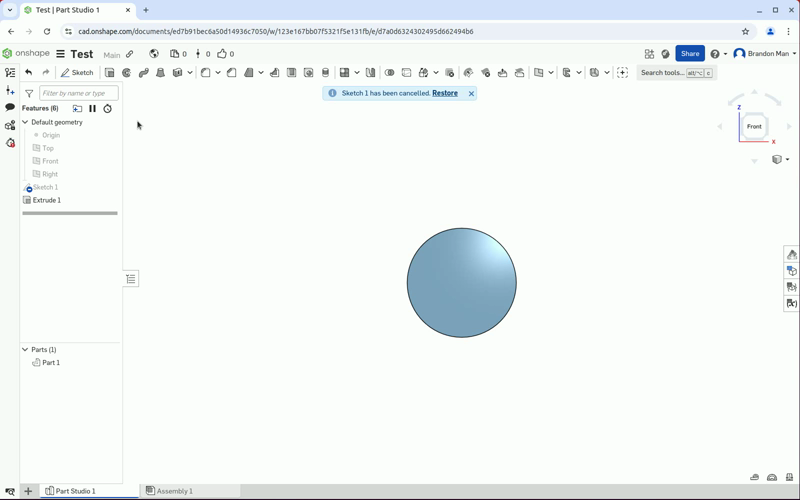
mouse_move(73, 189)
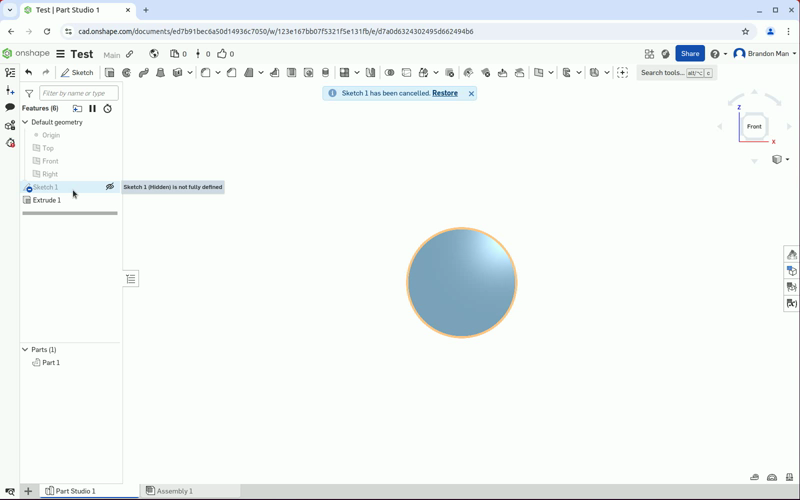
click(73, 189)
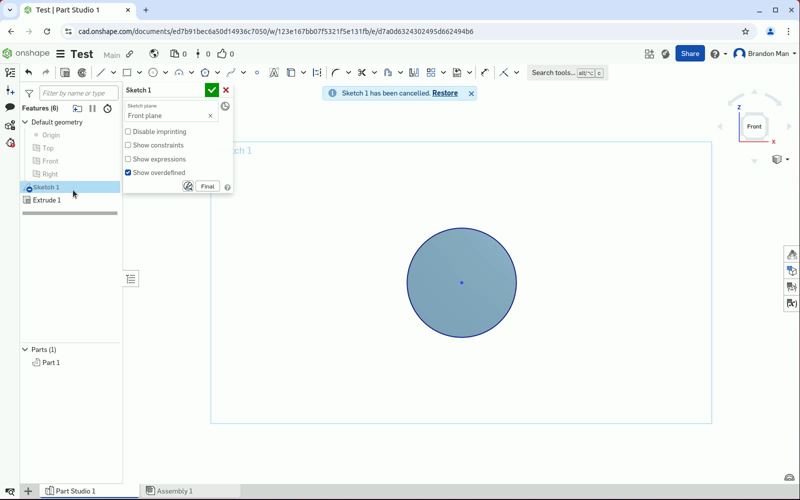
mouse_move(229, 92)
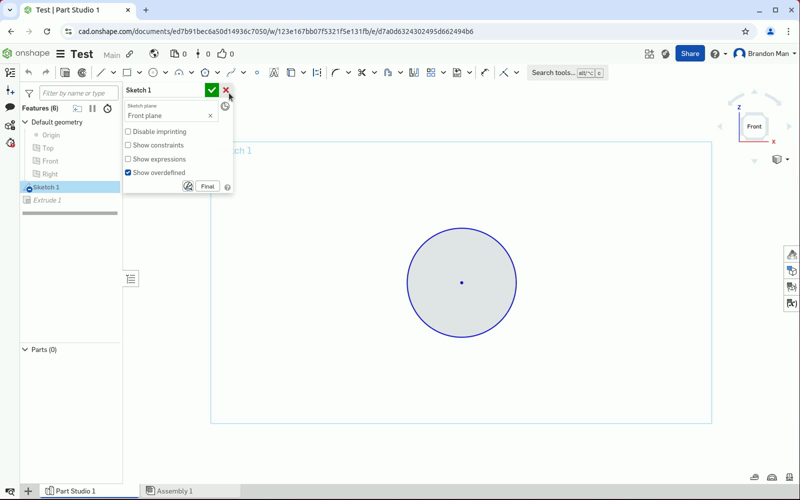
click(229, 92)
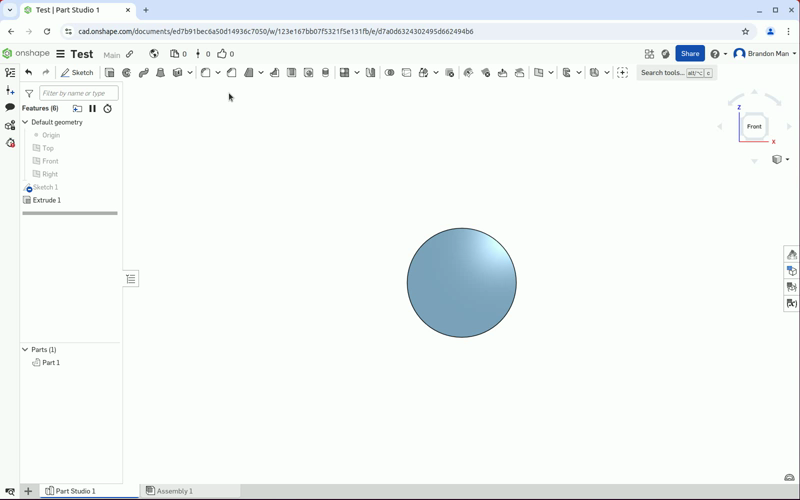
mouse_move(541, 75)
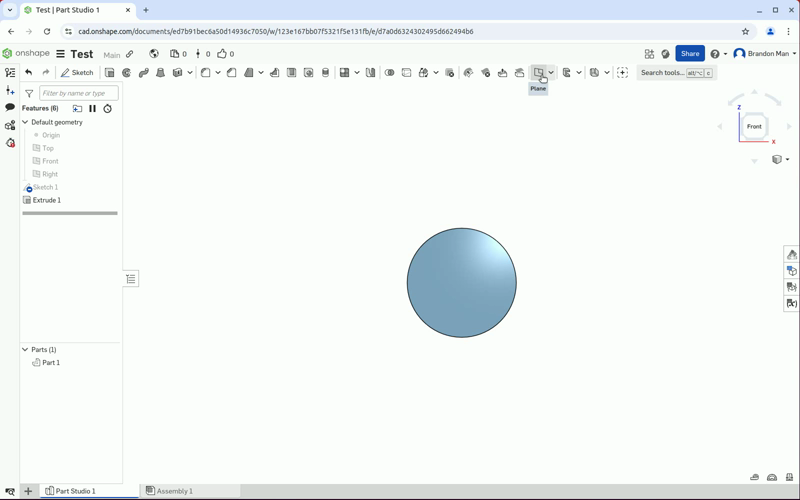
click(541, 75)
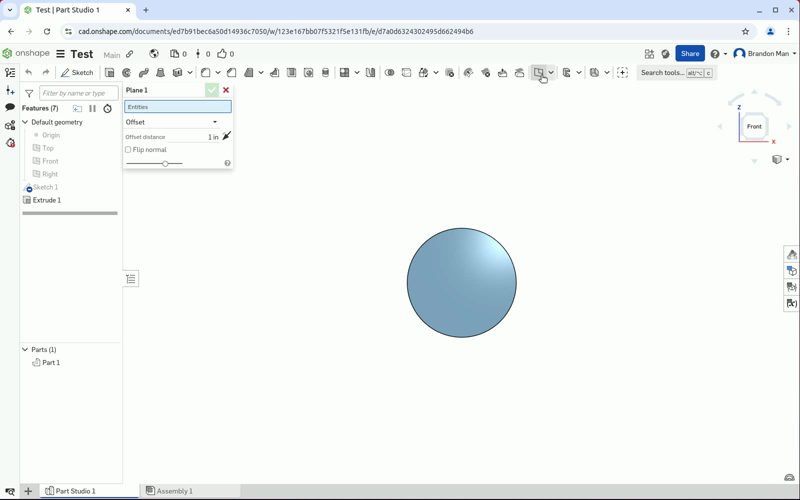
mouse_move(73, 163)
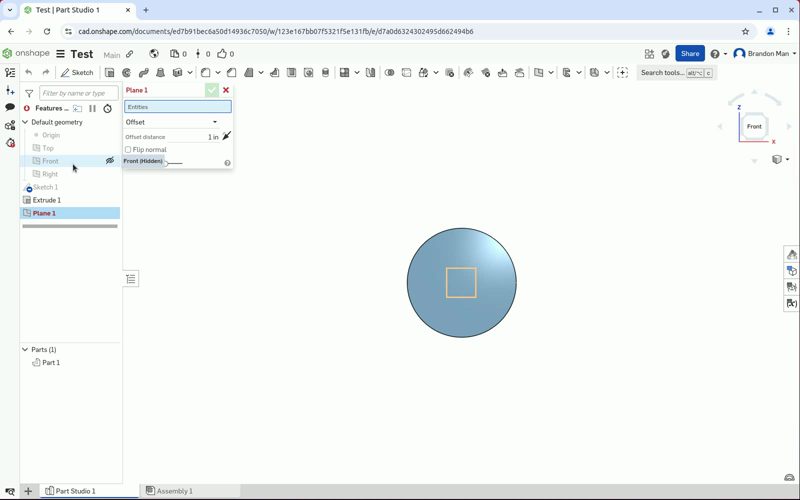
click(73, 163)
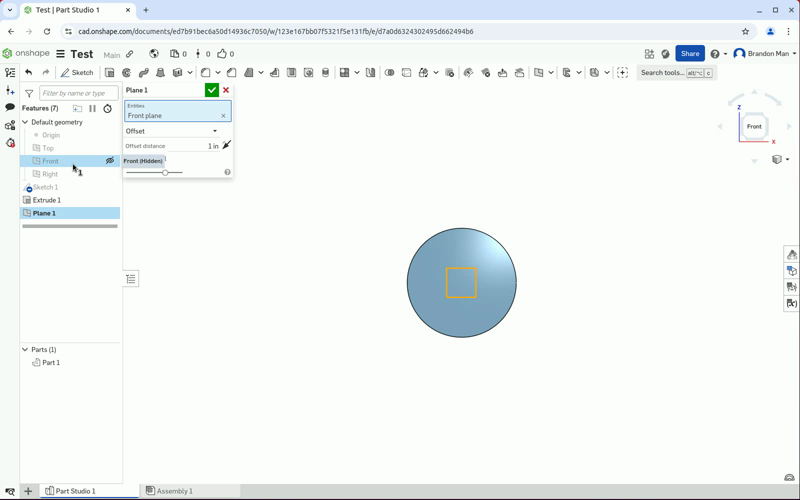
key(tab, 2)
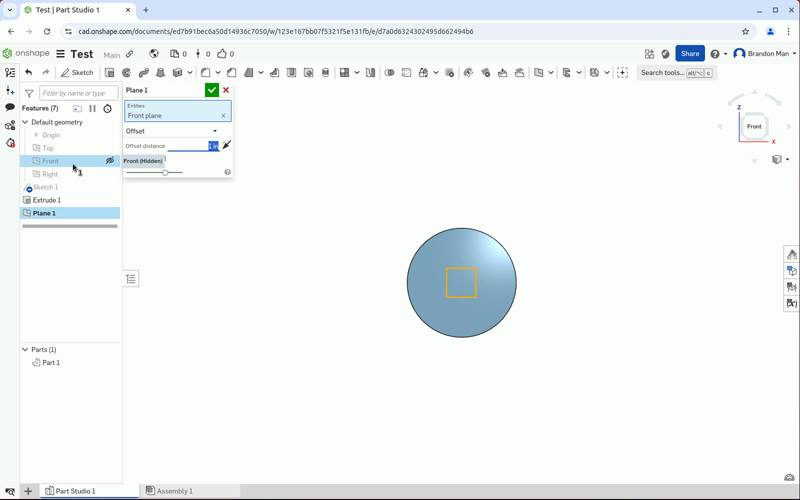
text(7.703)
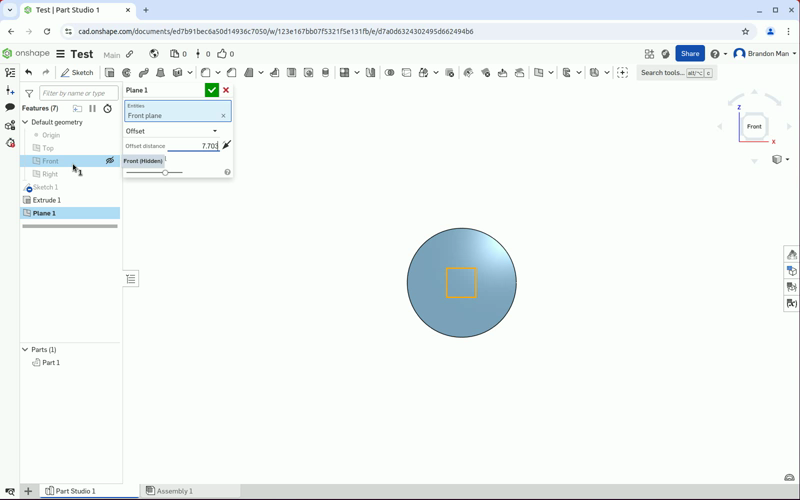
key(enter, 2)
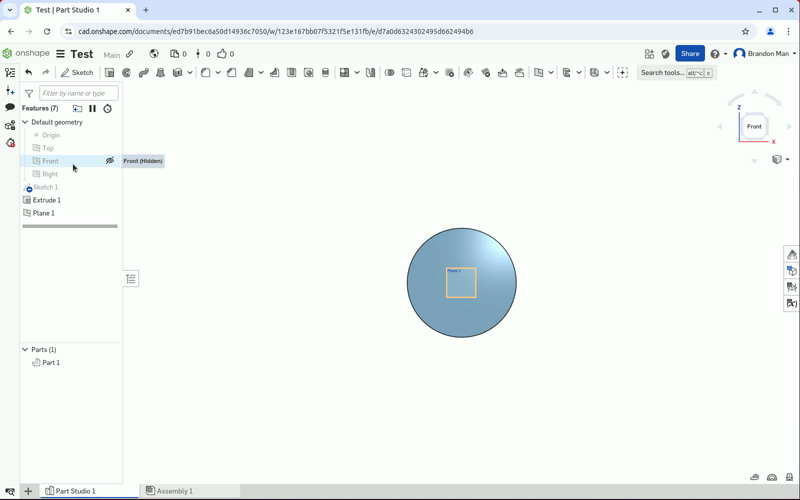
key(shift+s)
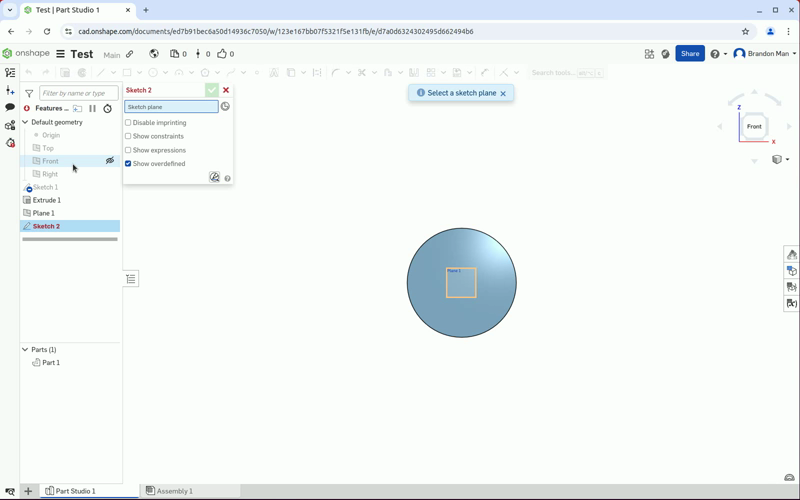
mouse_move(73, 215)
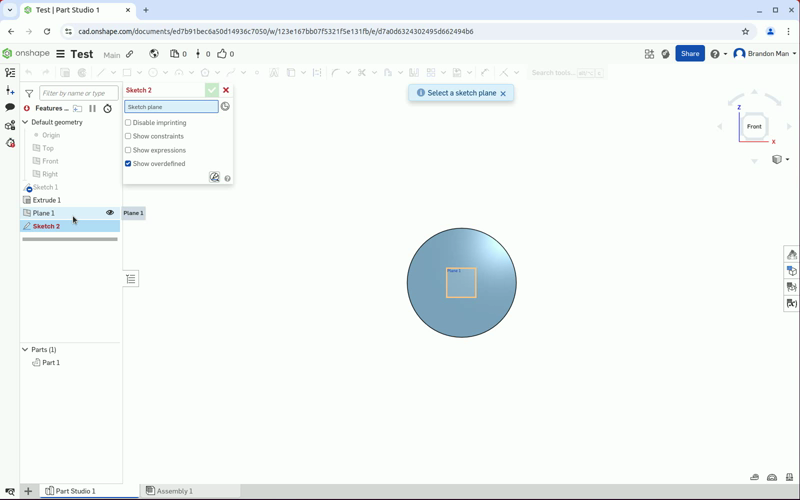
click(73, 215)
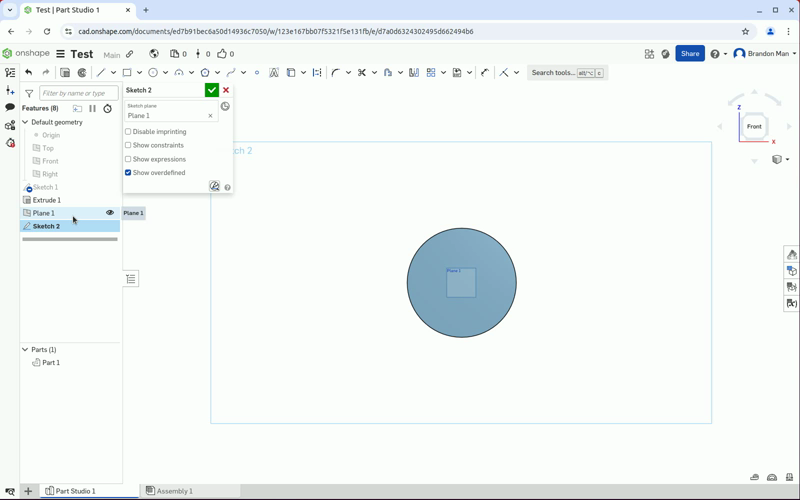
mouse_move(73, 352)
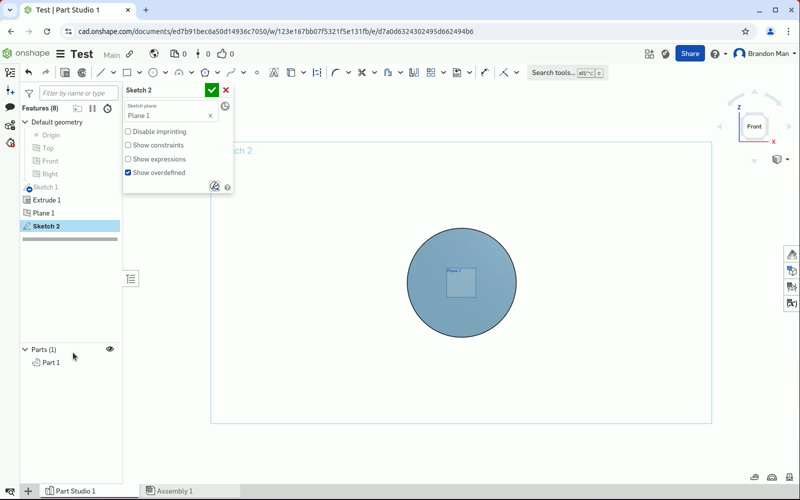
key(y)
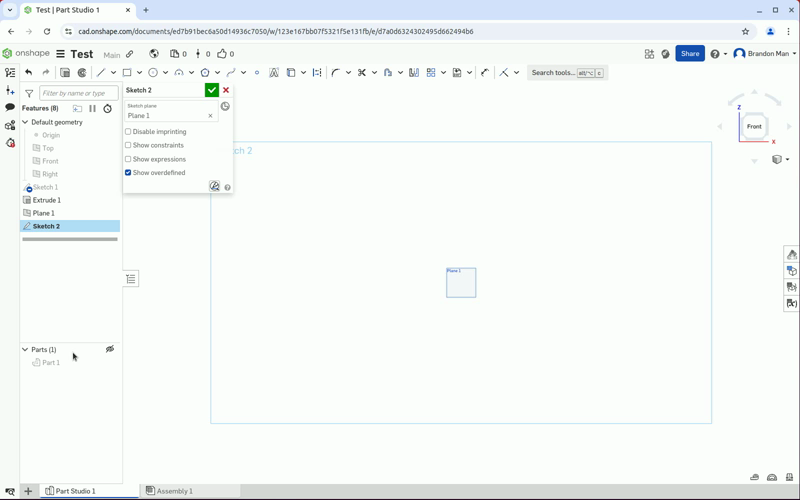
key(c)
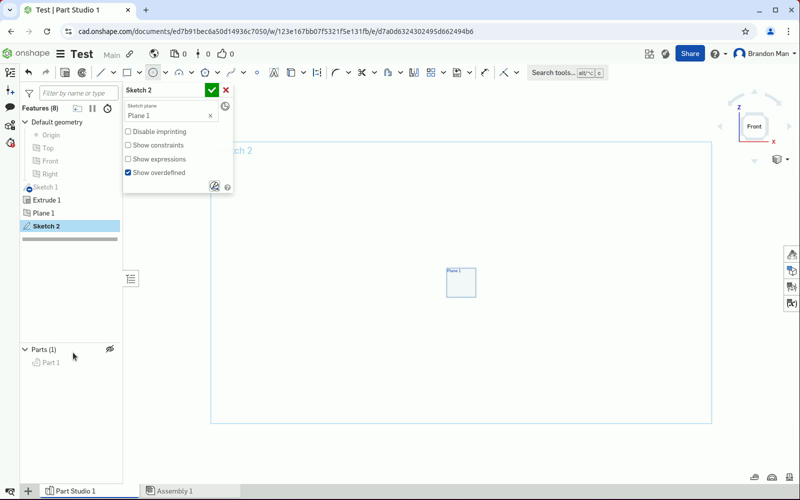
key_down(shift)
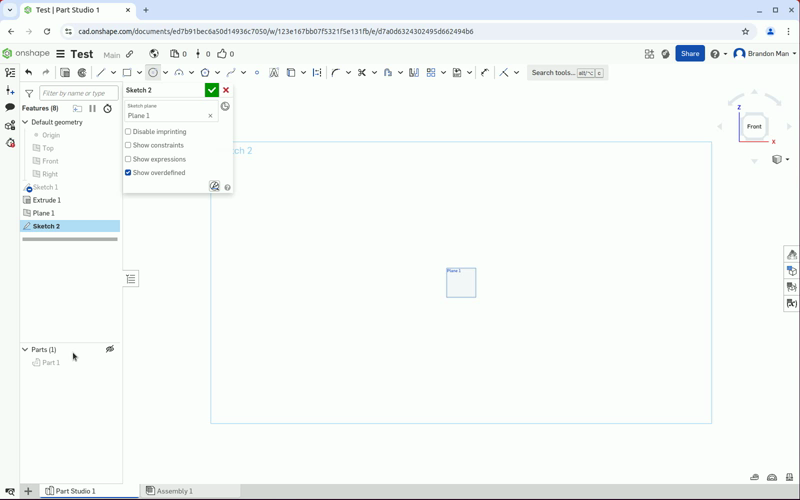
mouse_move(461, 282)
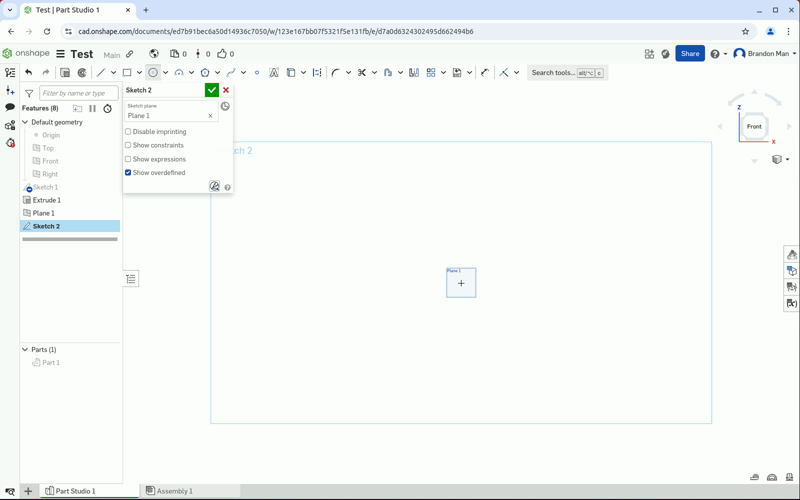
click(461, 282)
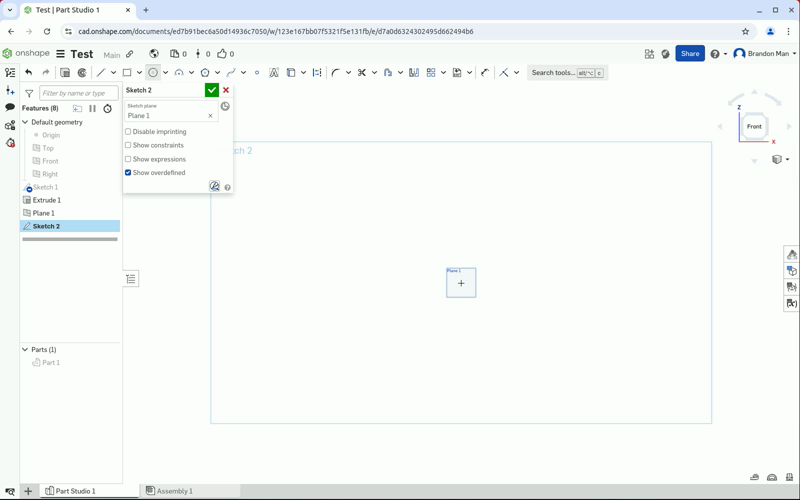
key_up(shift)
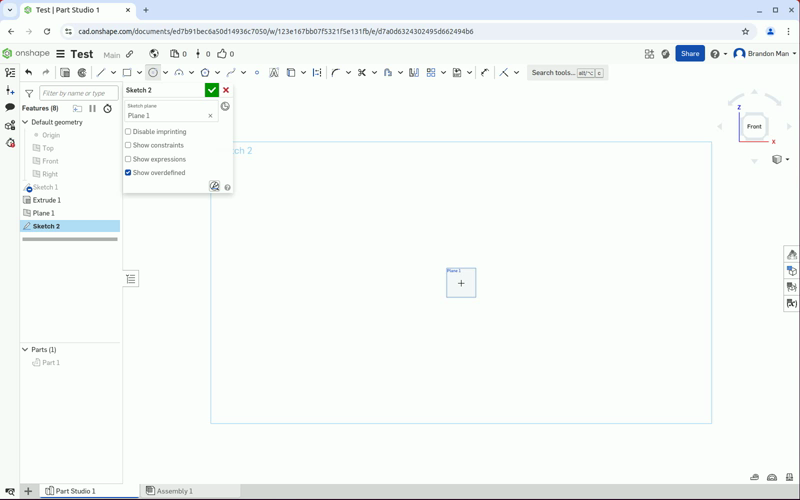
mouse_move(482, 282)
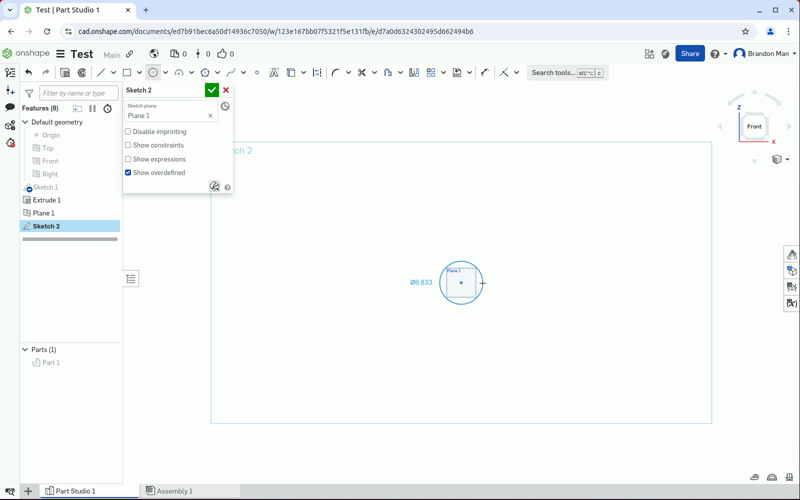
click(482, 282)
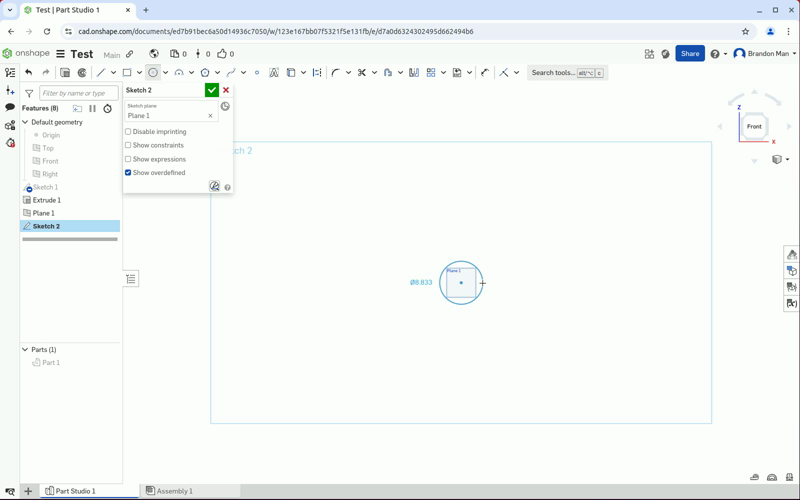
key(esc)
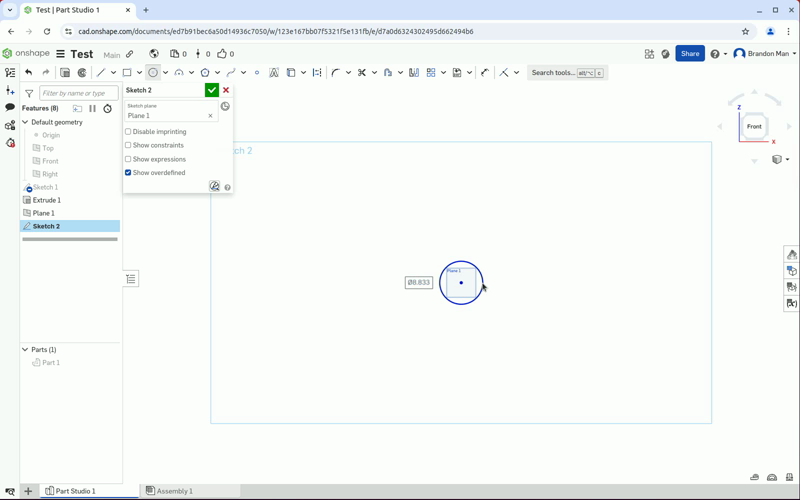
mouse_move(468, 280)
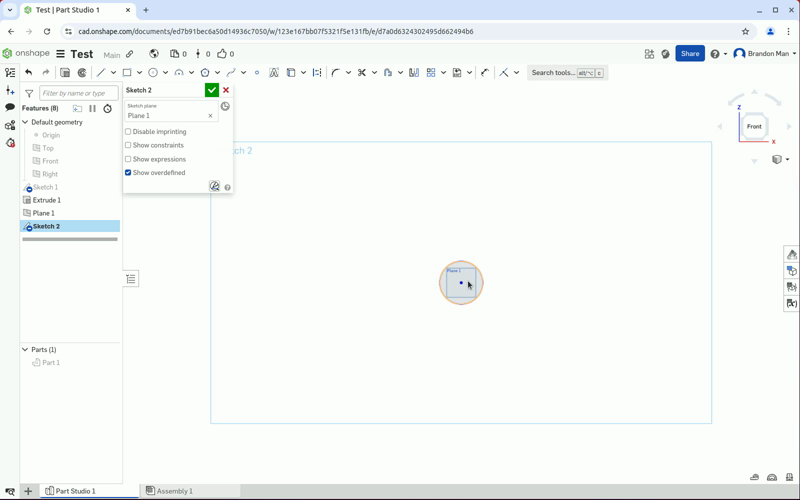
scroll(6)
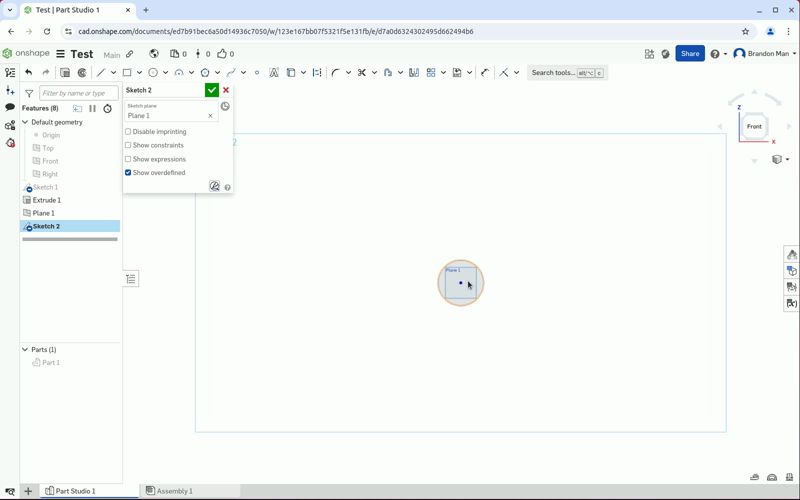
scroll(6)
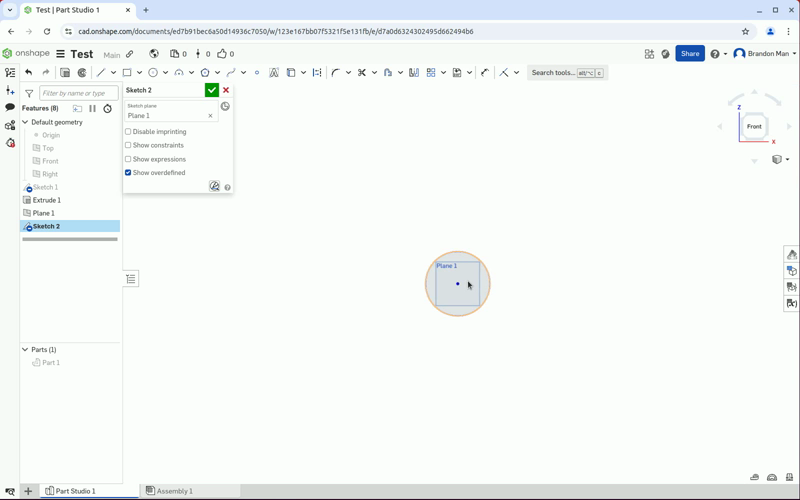
scroll(6)
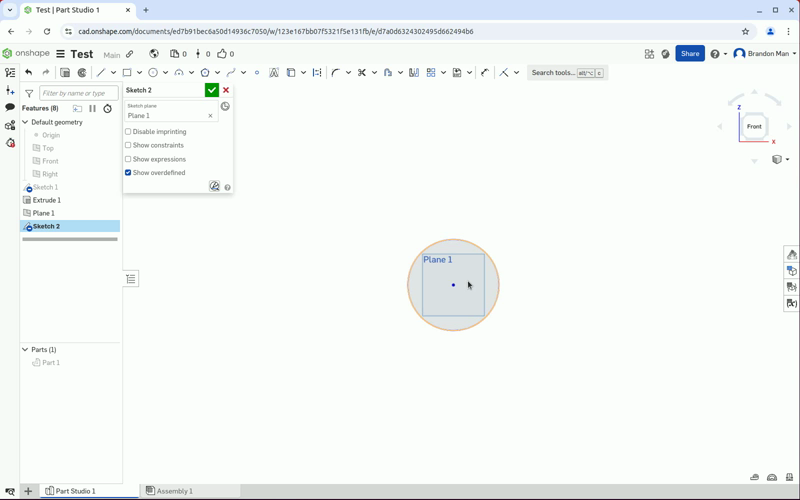
scroll(6)
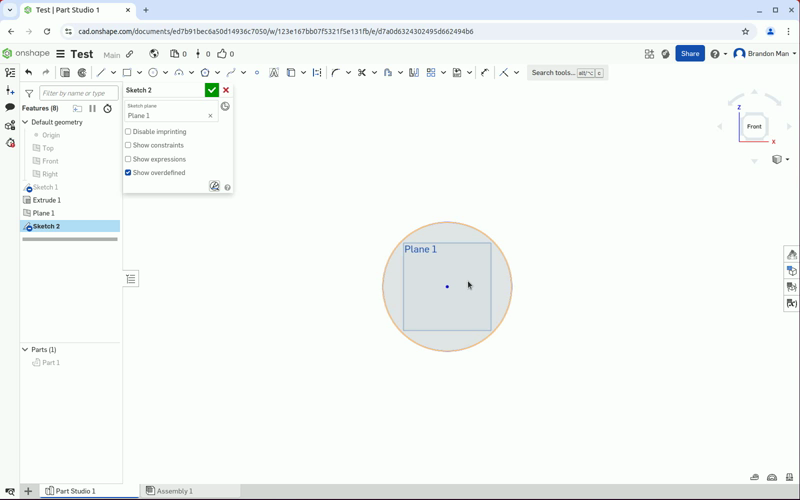
scroll(6)
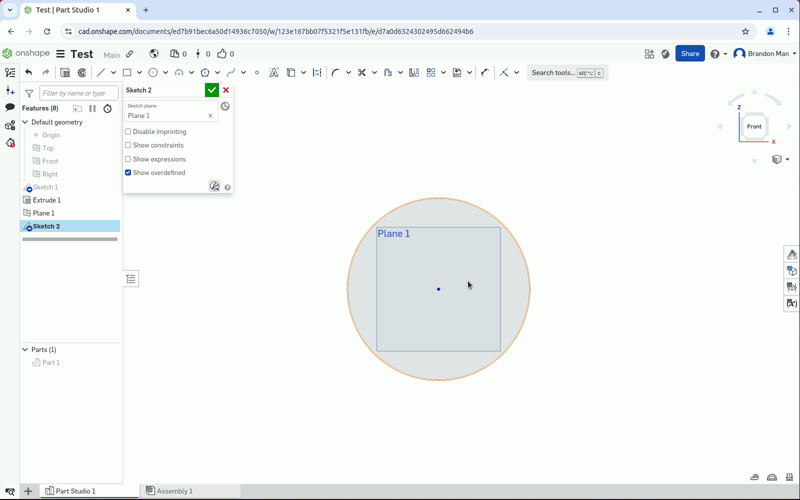
scroll(6)
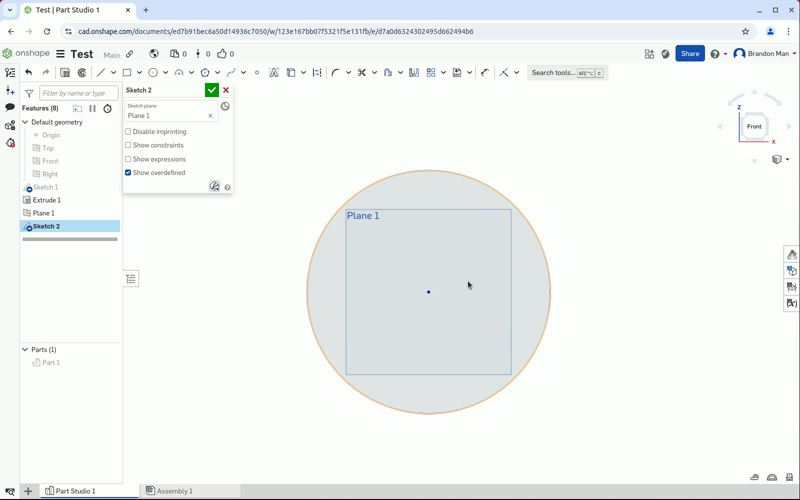
scroll(6)
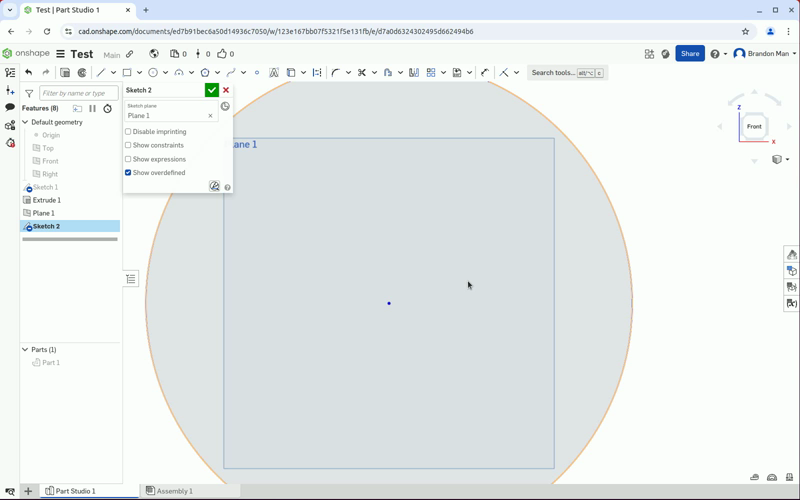
click(468, 280)
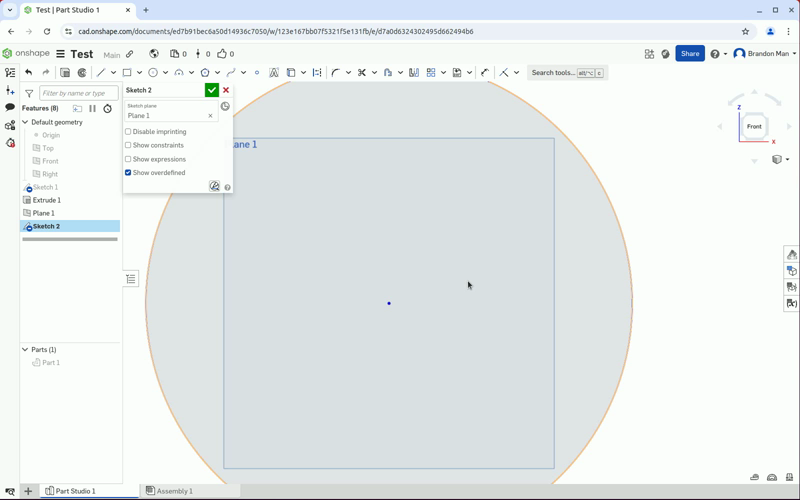
scroll(-6)
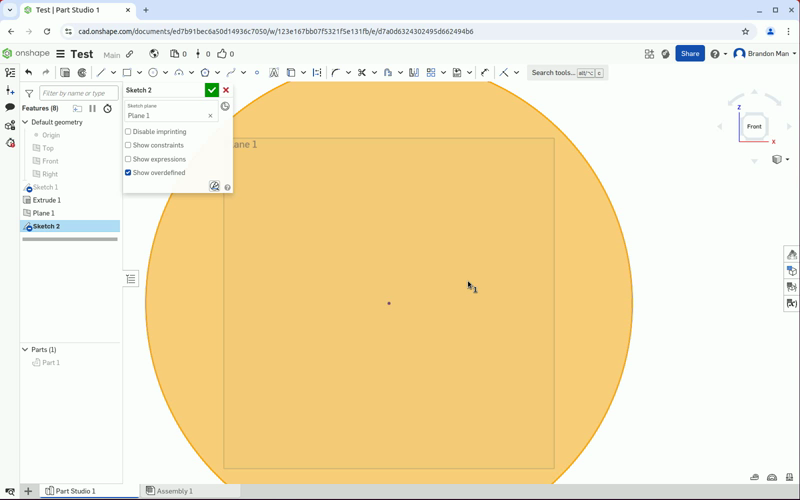
scroll(-6)
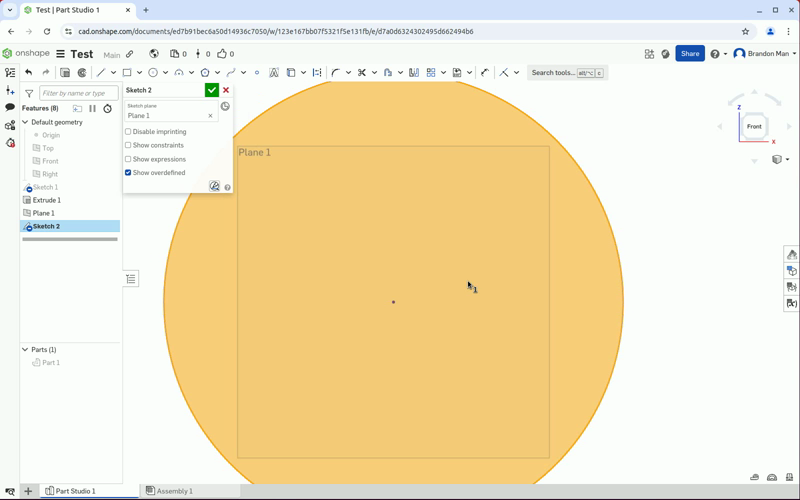
scroll(-6)
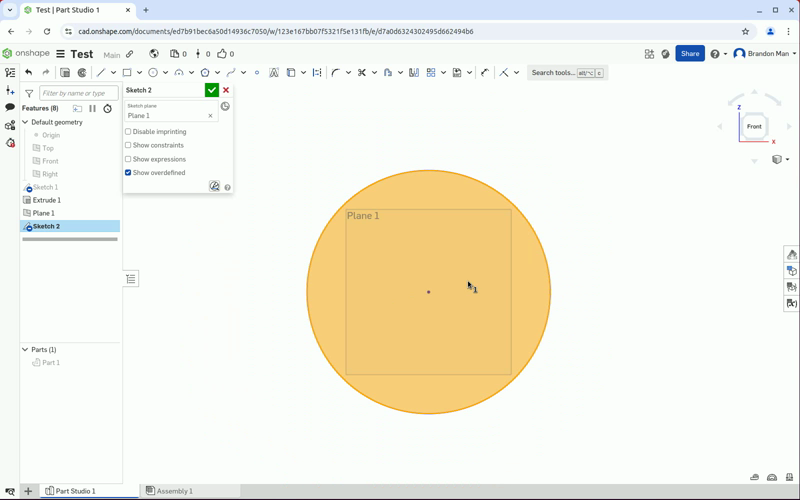
scroll(-6)
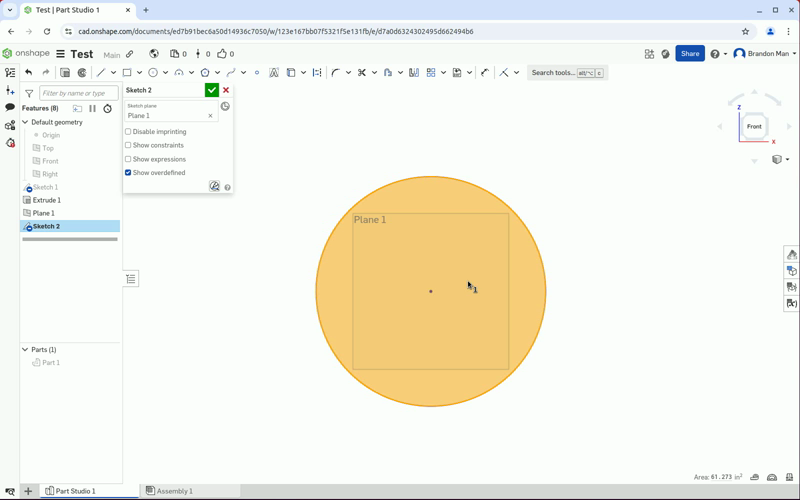
scroll(-6)
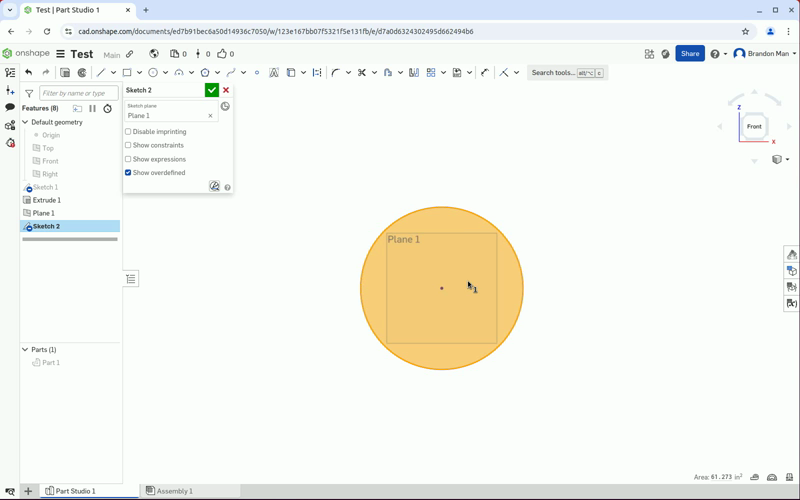
scroll(-6)
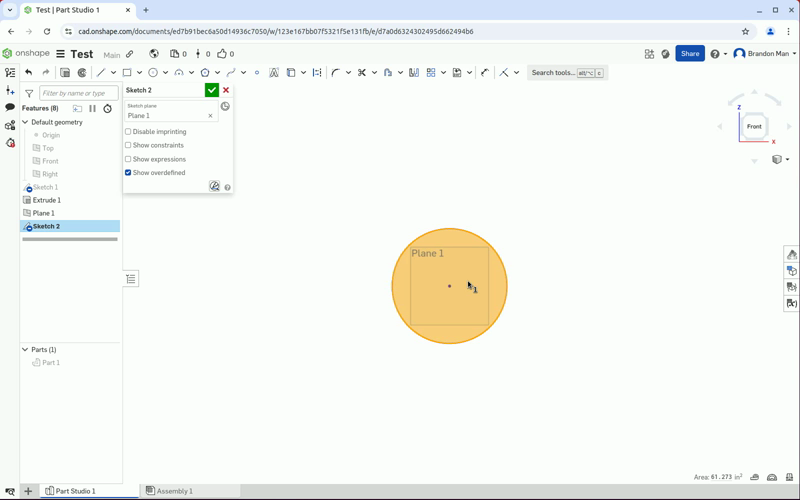
scroll(-6)
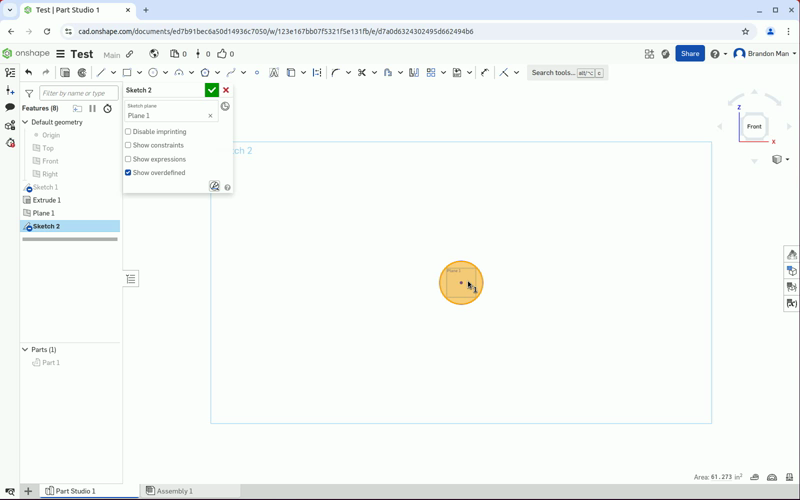
mouse_move(73, 352)
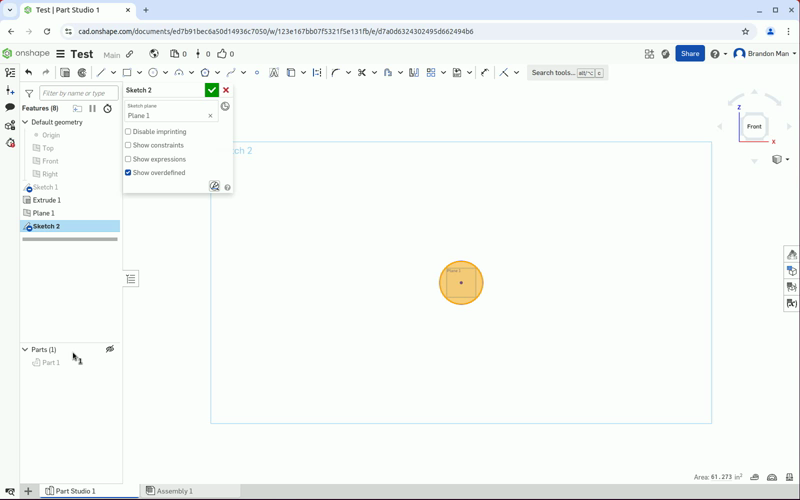
key(shift+y)
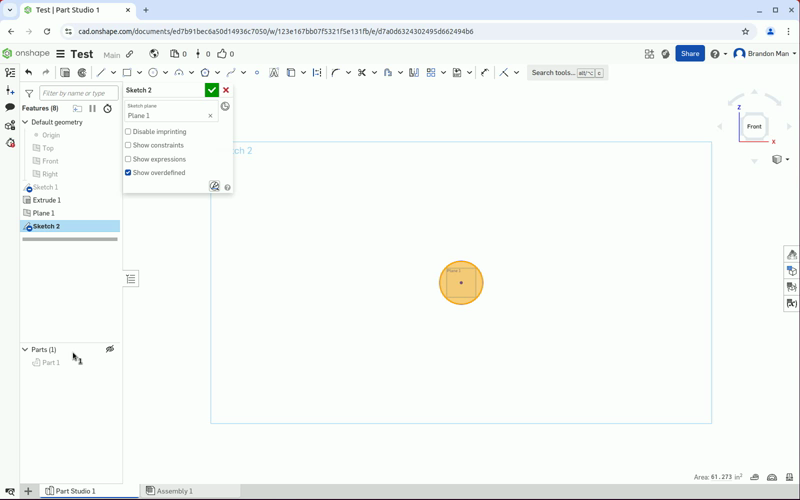
key(shift+e)
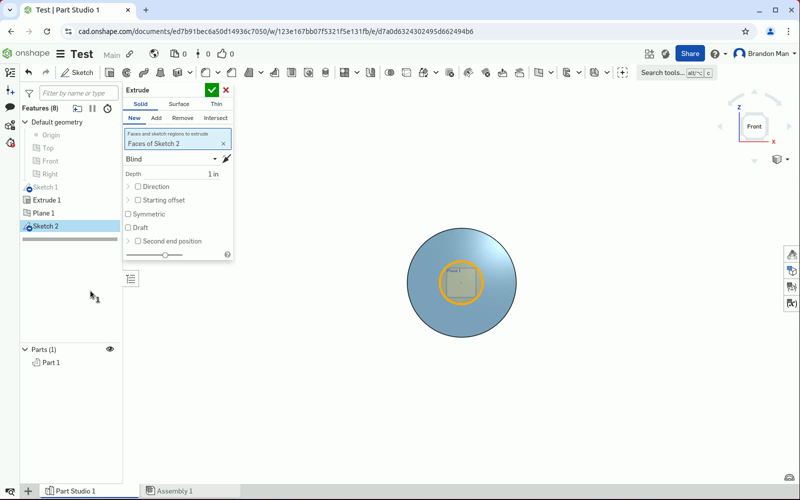
mouse_move(143, 106)
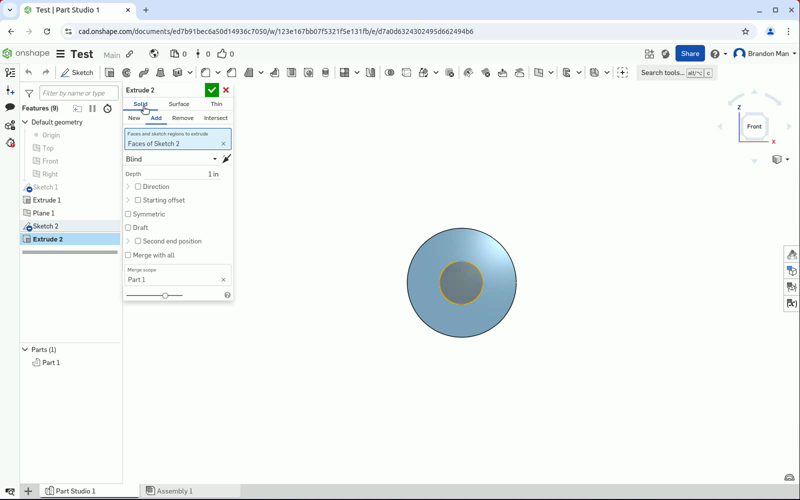
click(143, 106)
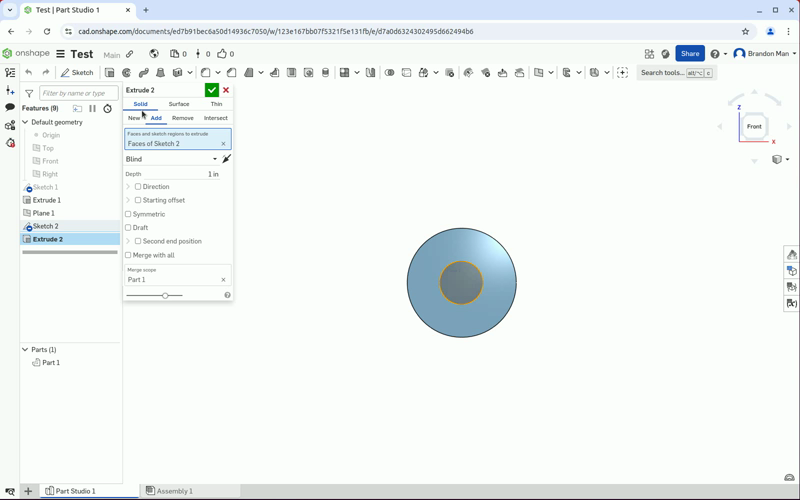
mouse_move(137, 120)
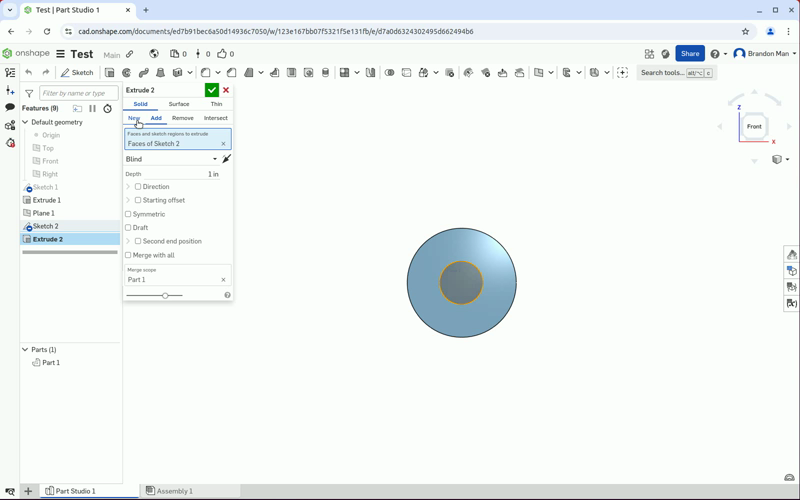
click(137, 120)
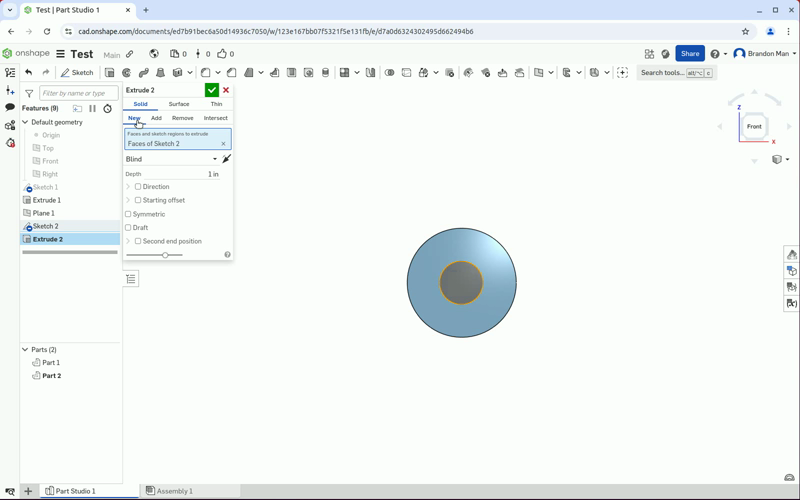
key(tab, 4)
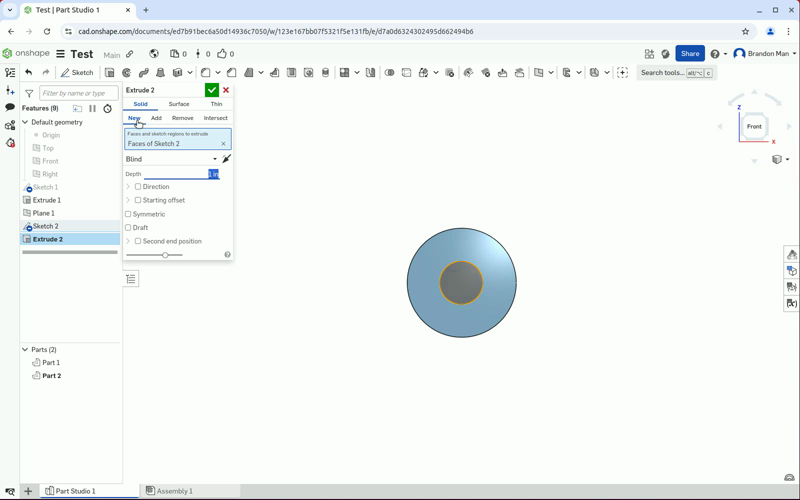
text(15.405)
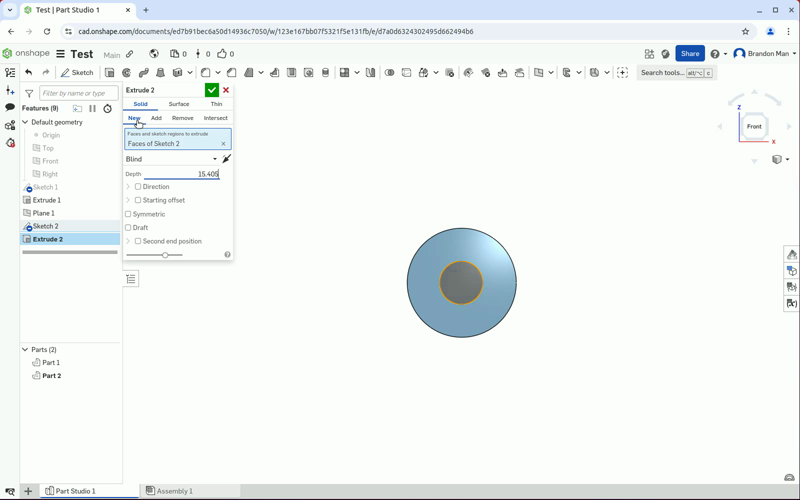
key(enter)
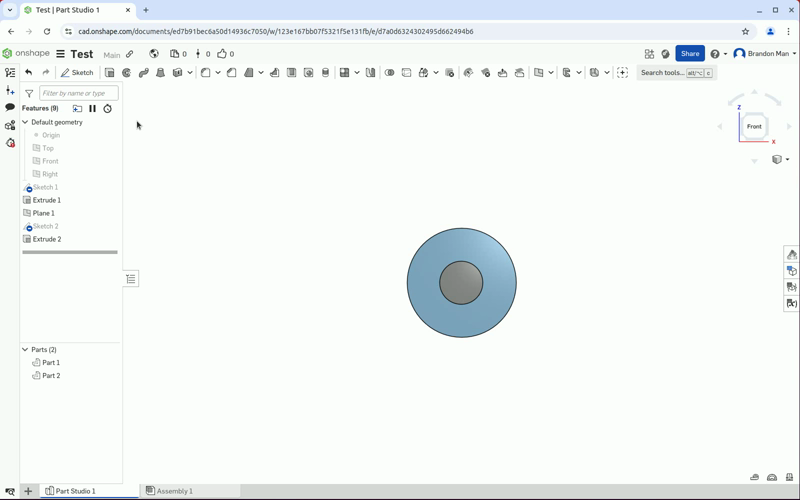
key(shift+h)
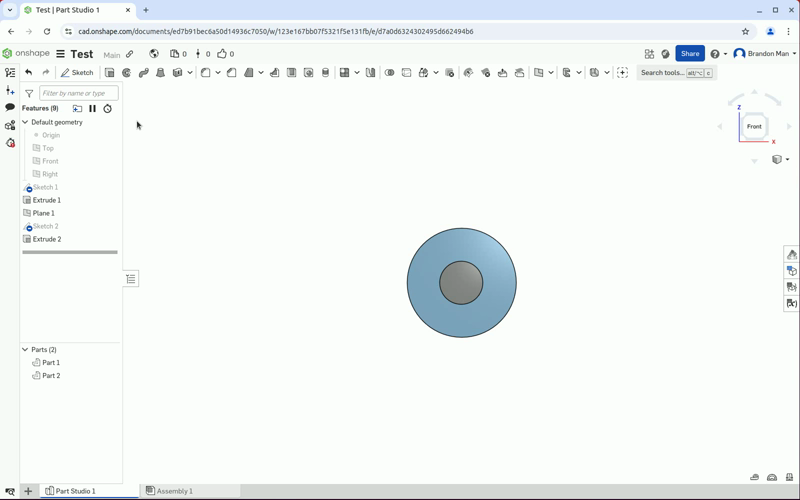
key(shift+h)
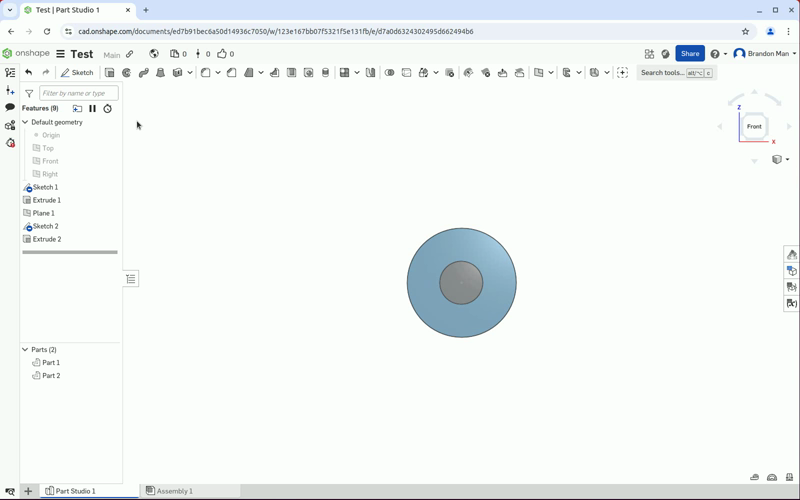
key(shift+7)
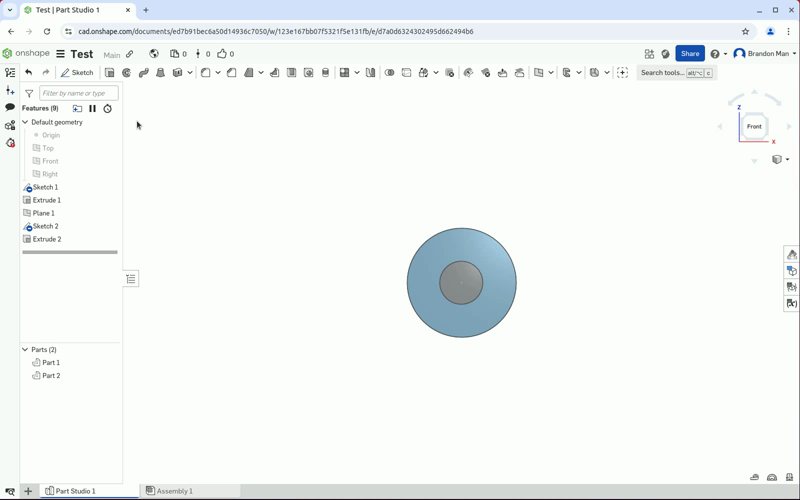
key(left, 2)
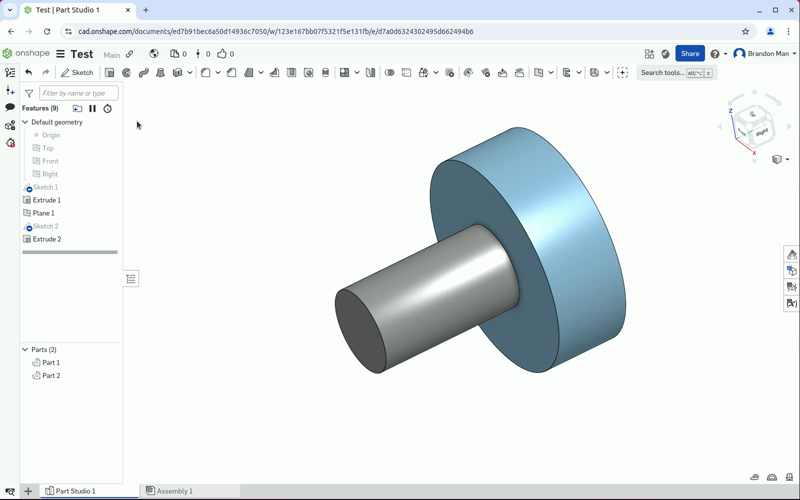
key(down, 2)
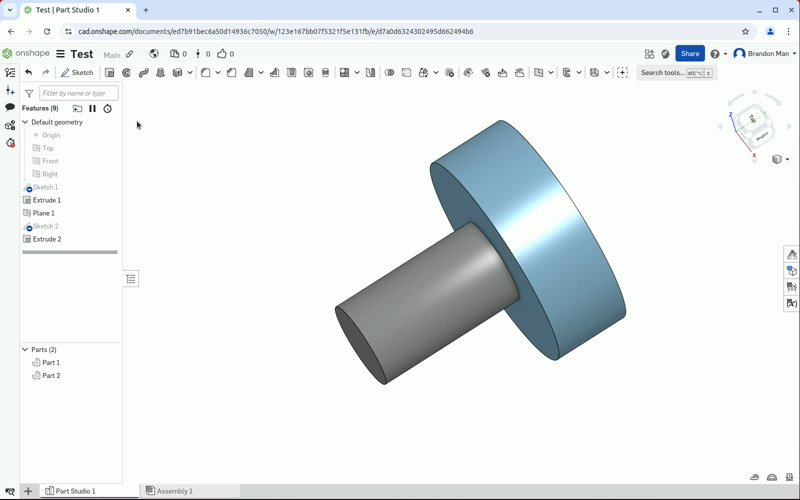
key(up, 2)
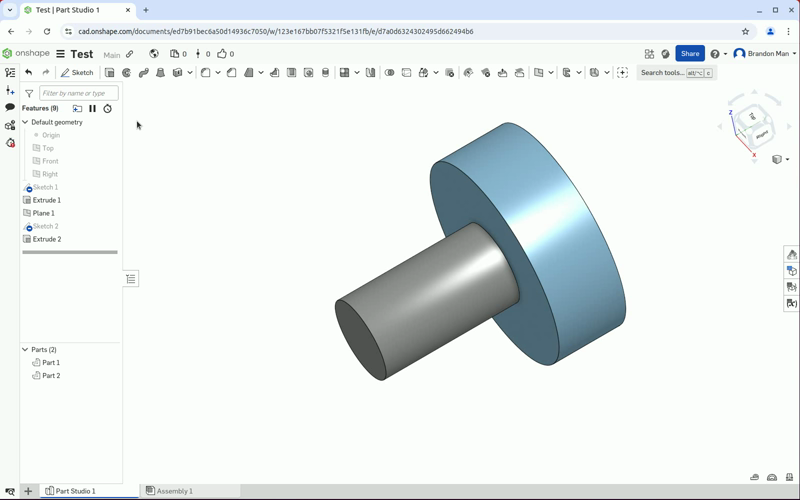
key(right, 2)
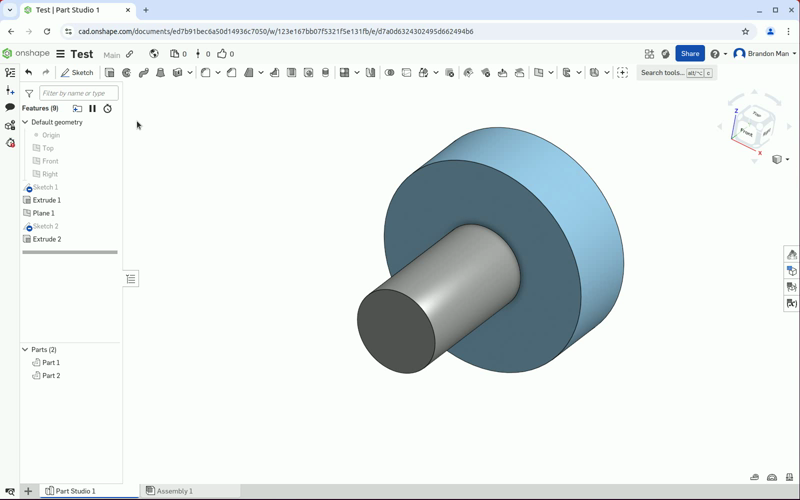
mouse_move(73, 189)
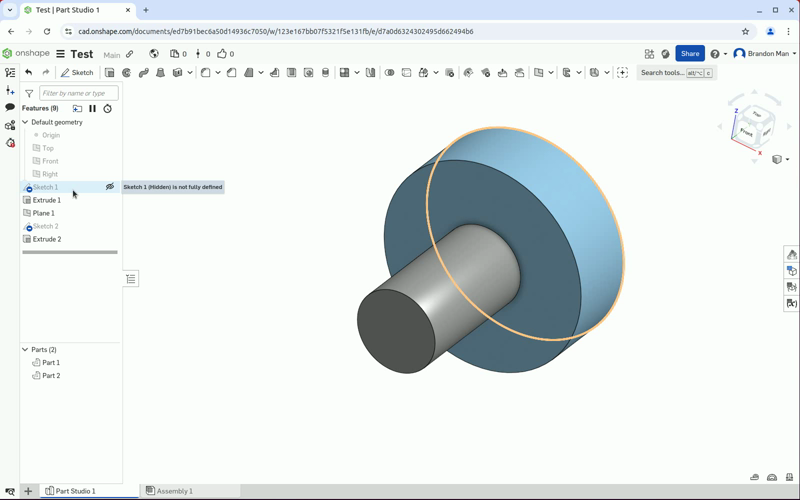
click(73, 189)